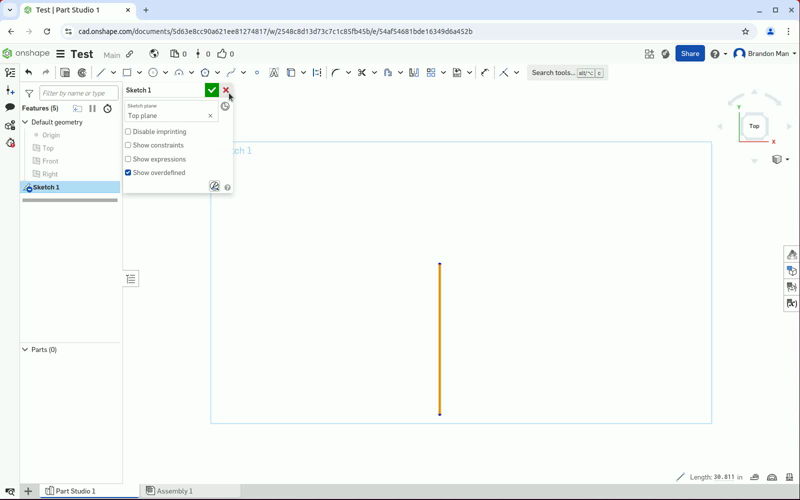
key(shift+h)
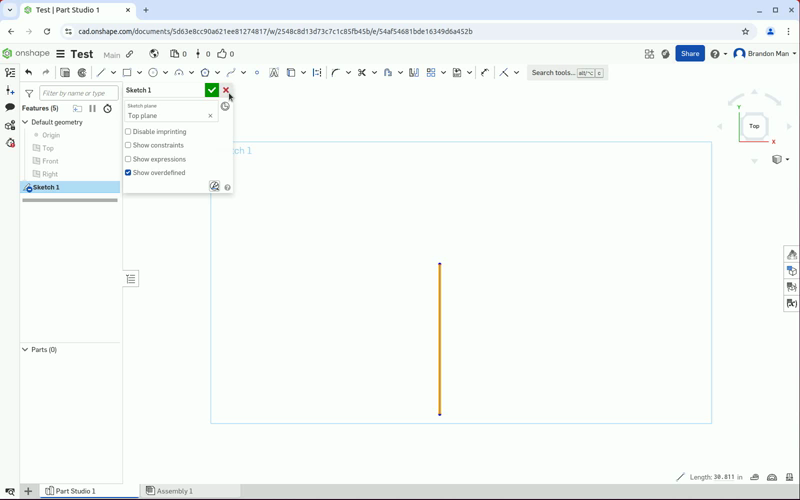
key(shift+s)
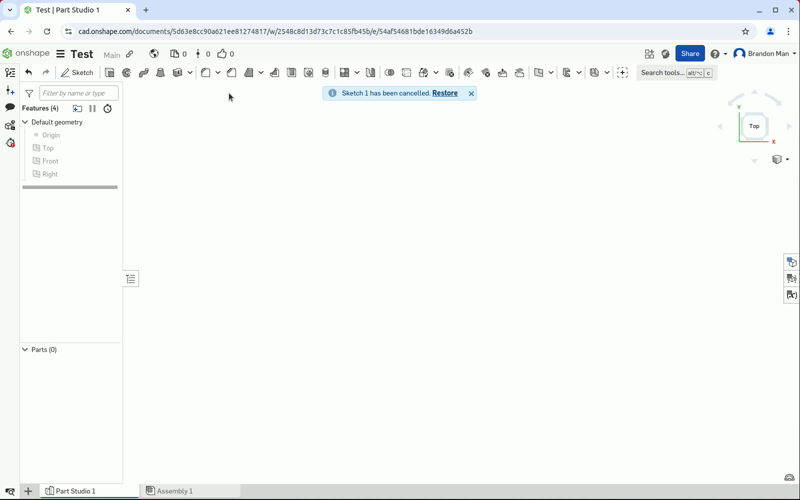
mouse_move(73, 150)
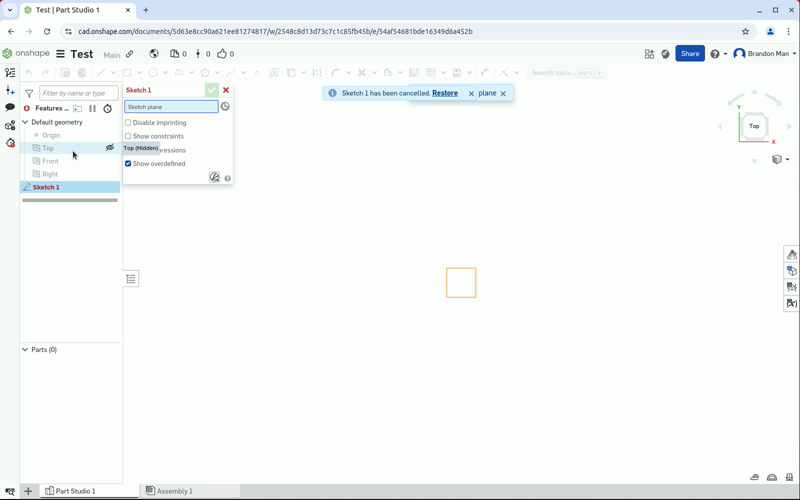
click(73, 150)
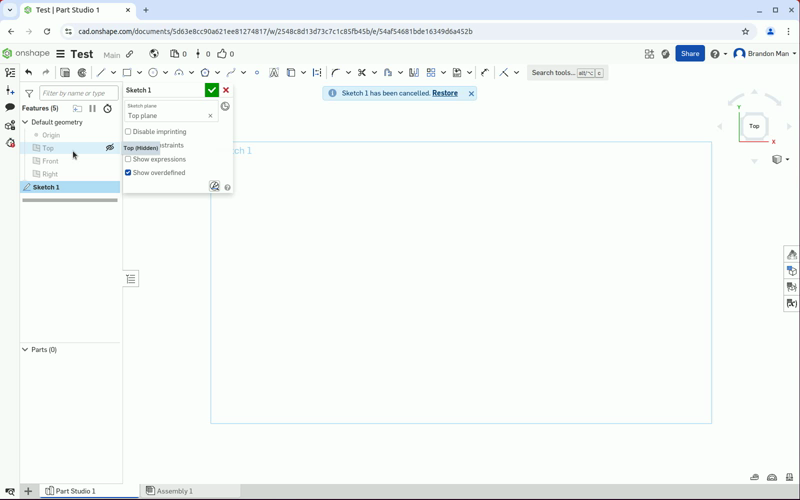
mouse_move(73, 352)
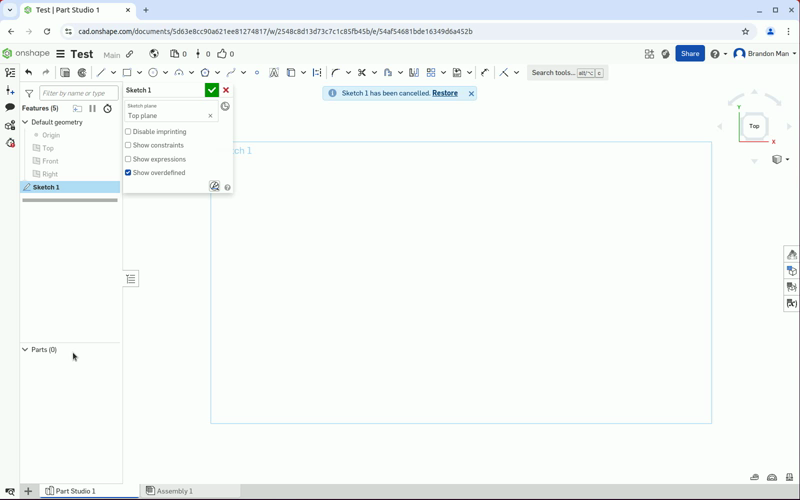
key(y)
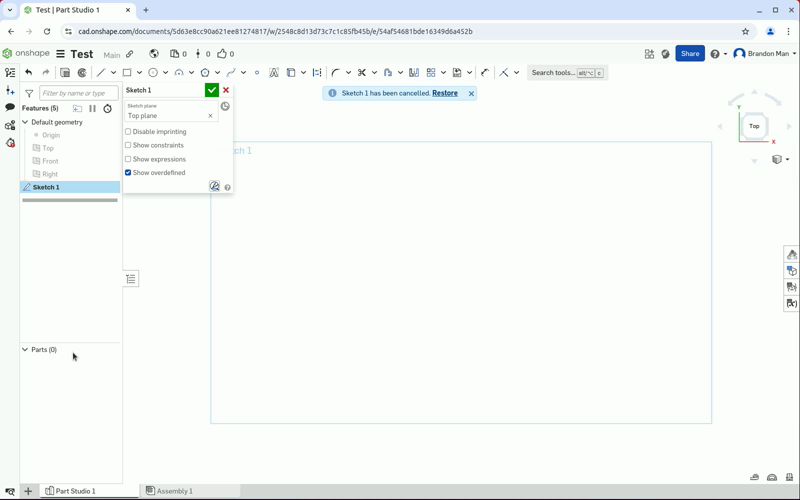
key(l)
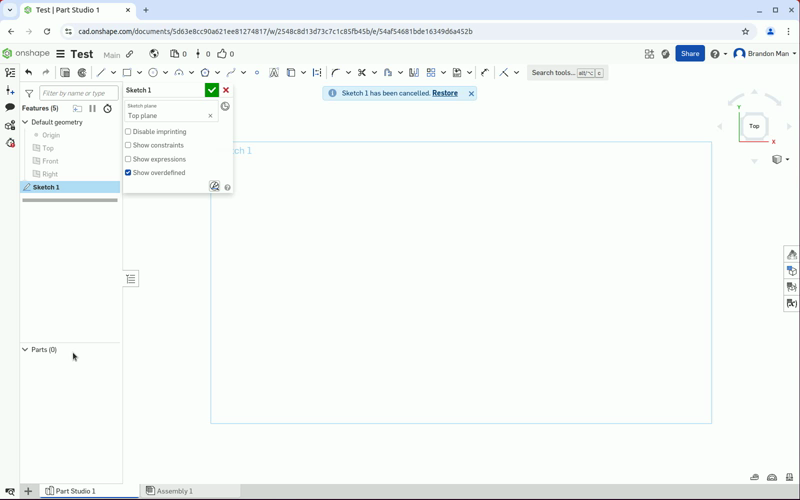
key_down(shift)
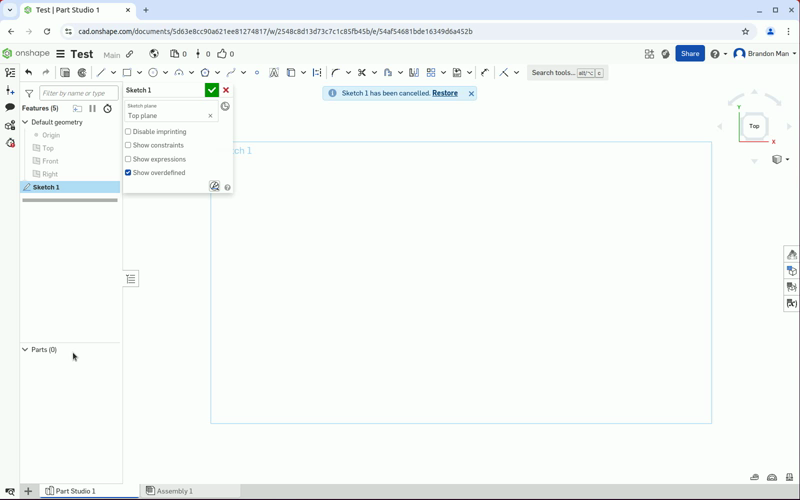
mouse_move(460, 332)
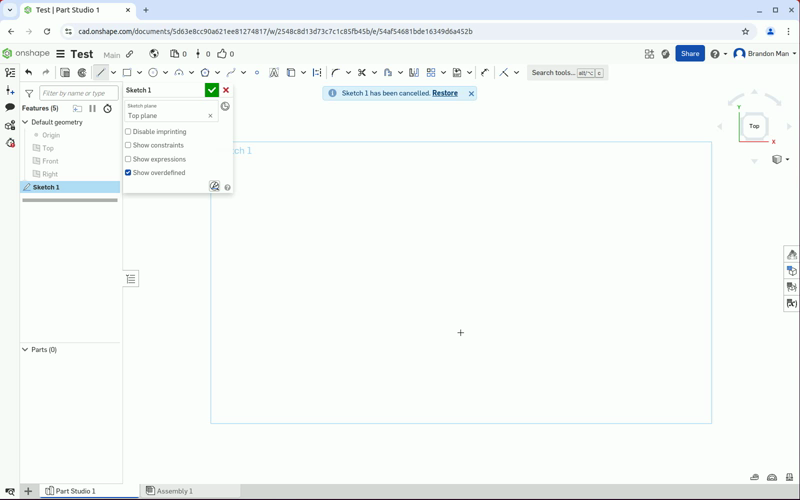
click(460, 332)
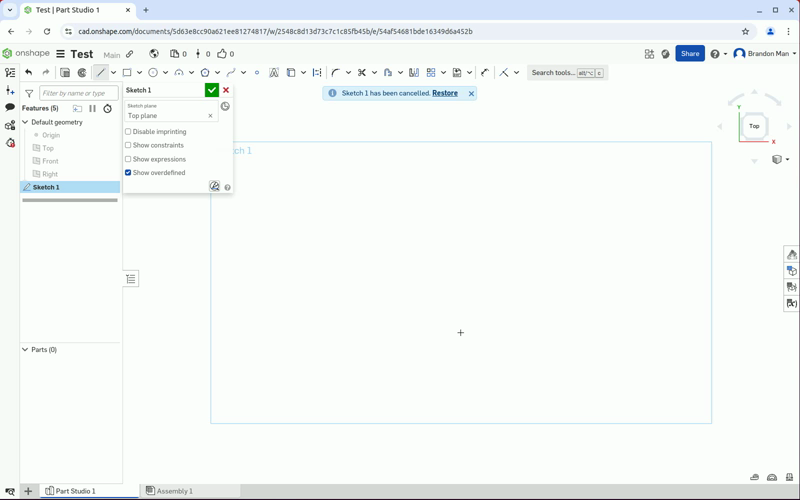
key_up(shift)
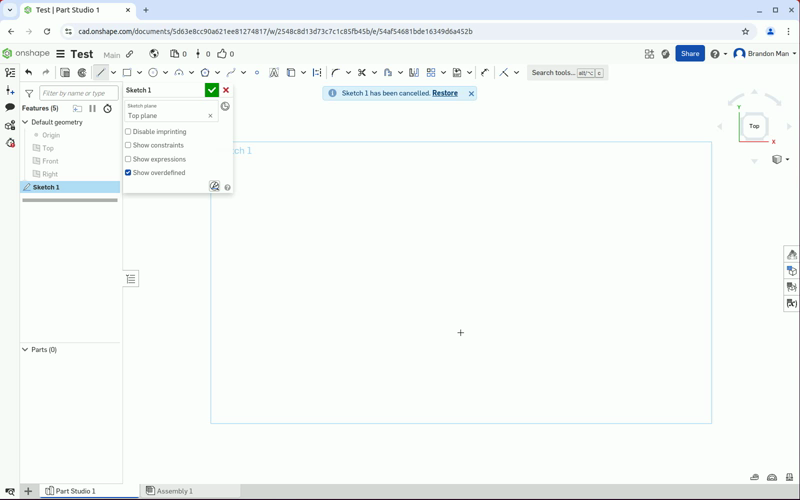
key_down(shift)
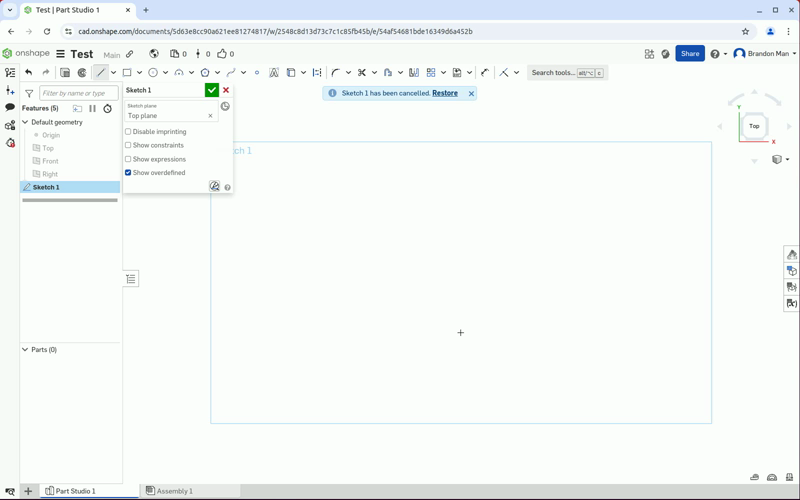
mouse_move(573, 332)
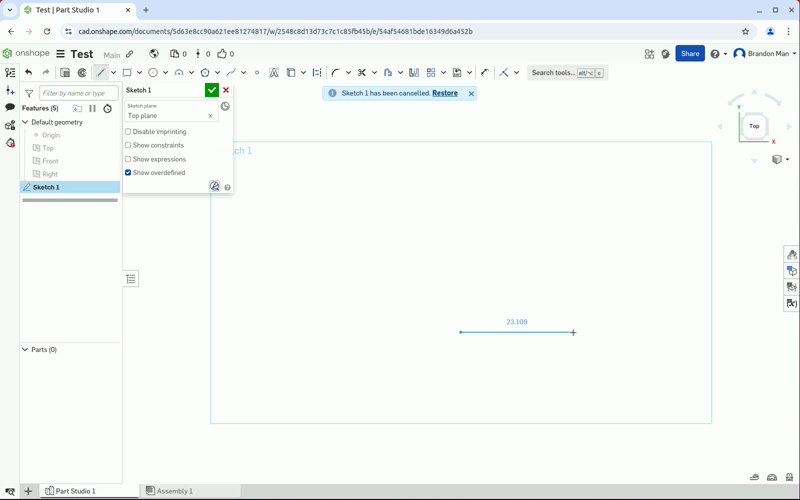
click(573, 332)
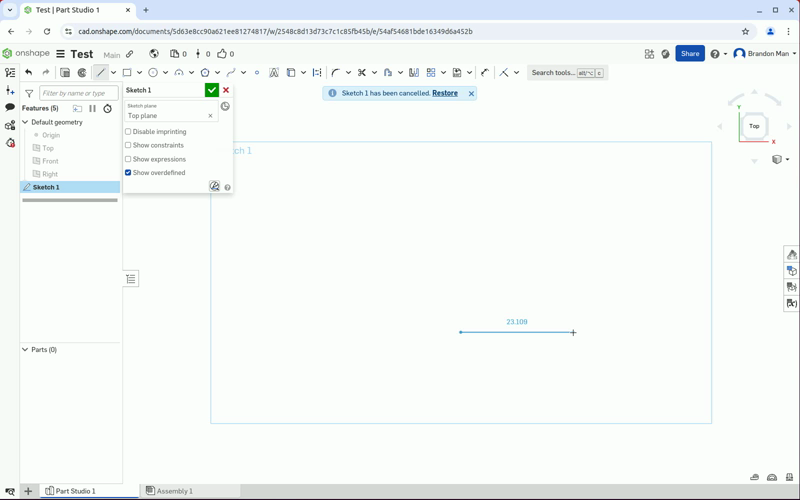
key_up(shift)
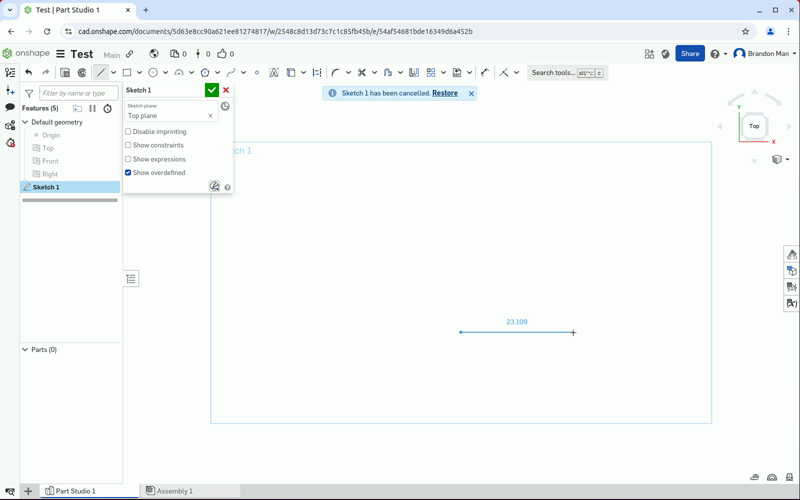
key_down(shift)
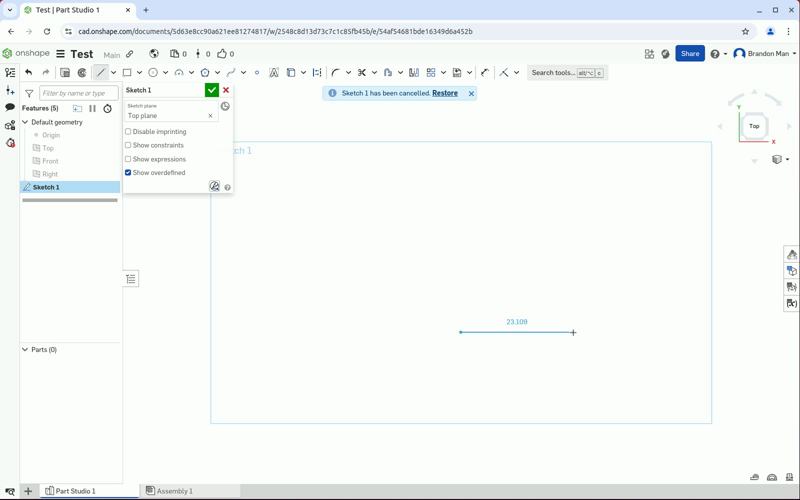
mouse_move(573, 233)
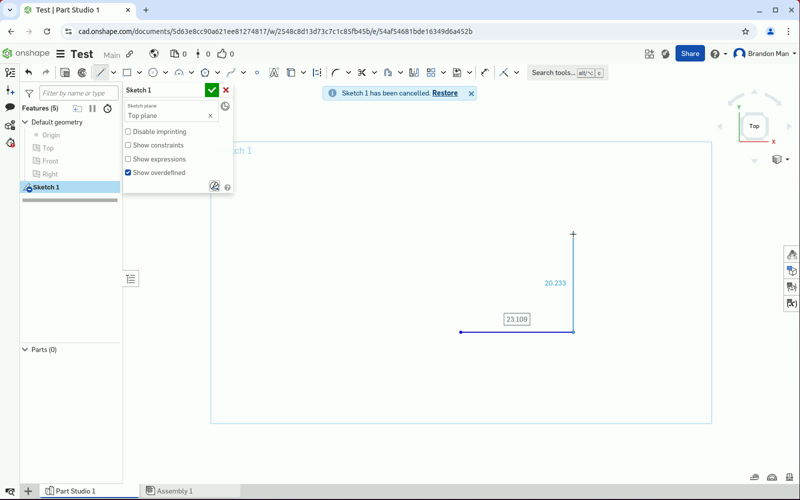
click(573, 233)
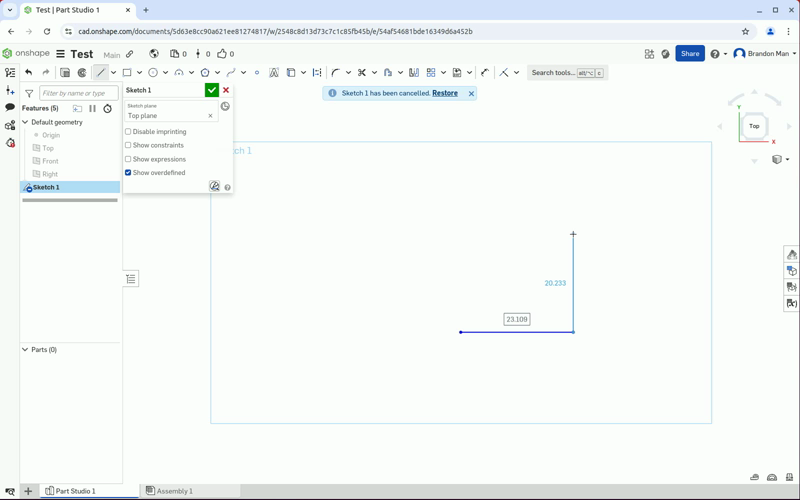
key_up(shift)
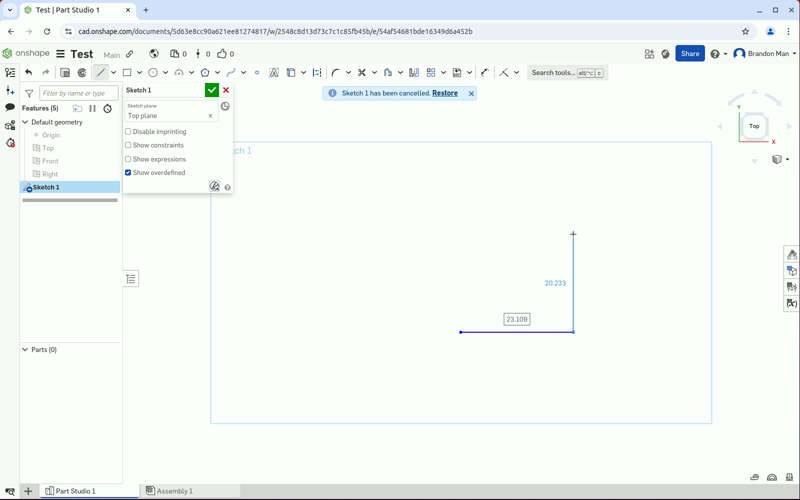
key_down(shift)
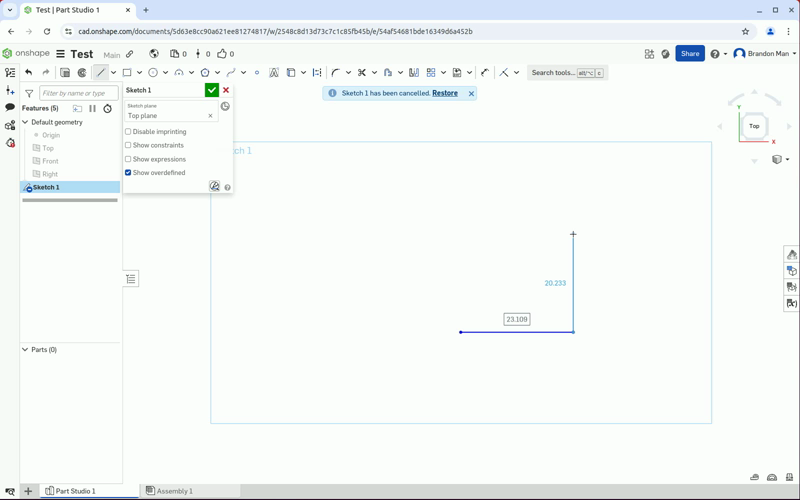
mouse_move(460, 233)
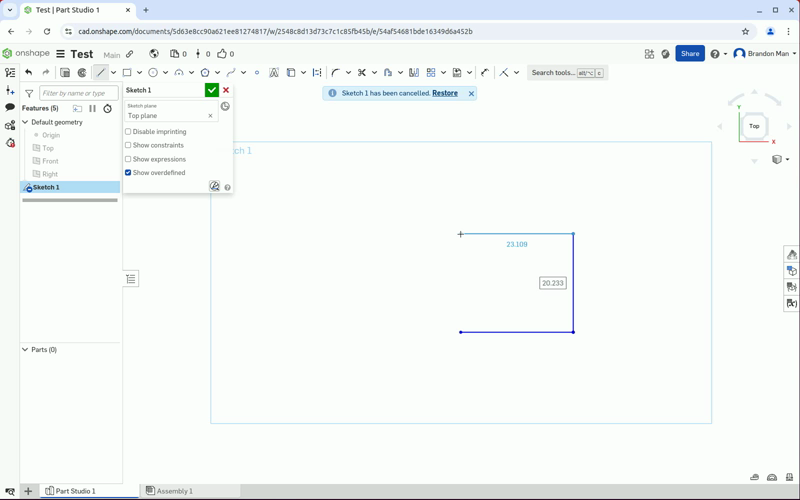
click(460, 233)
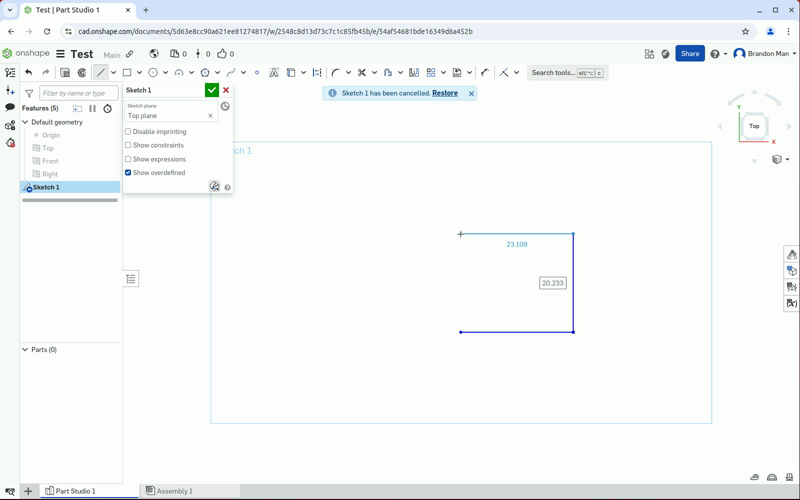
key_up(shift)
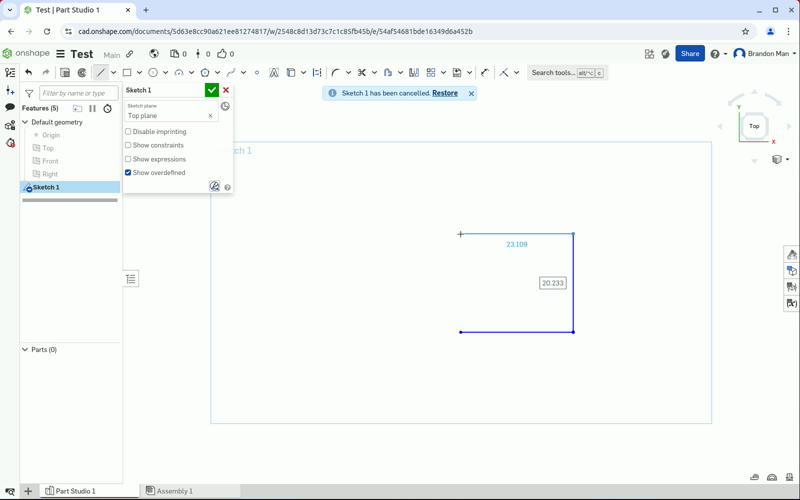
key(esc)
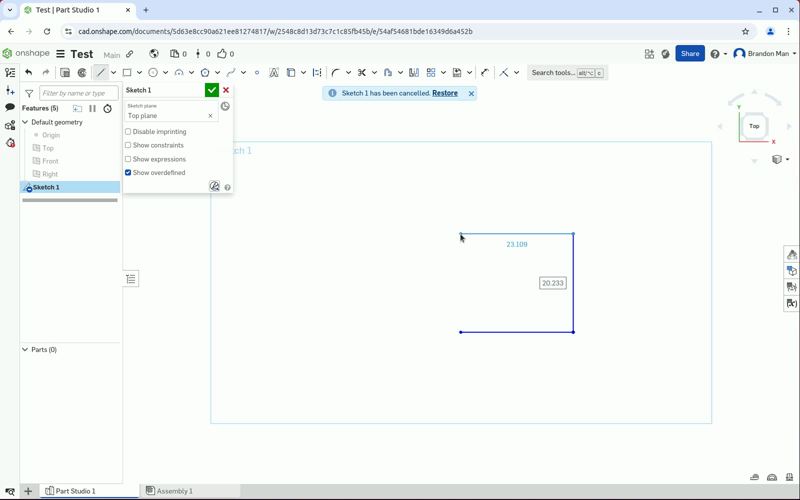
key(a)
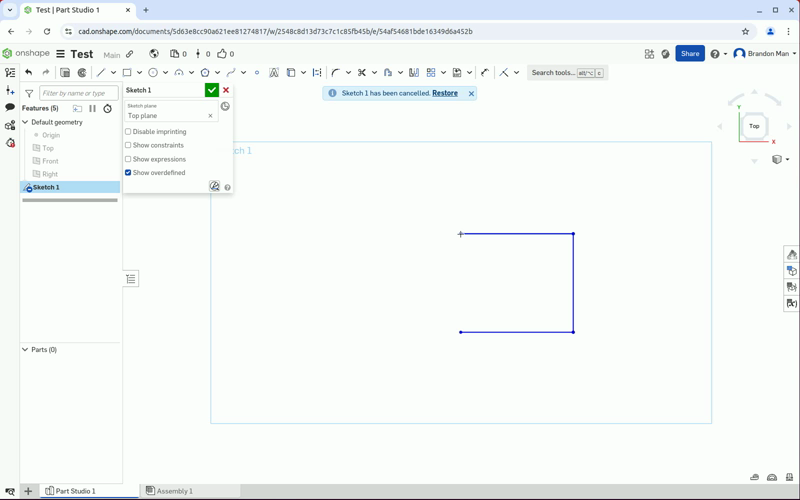
mouse_move(460, 233)
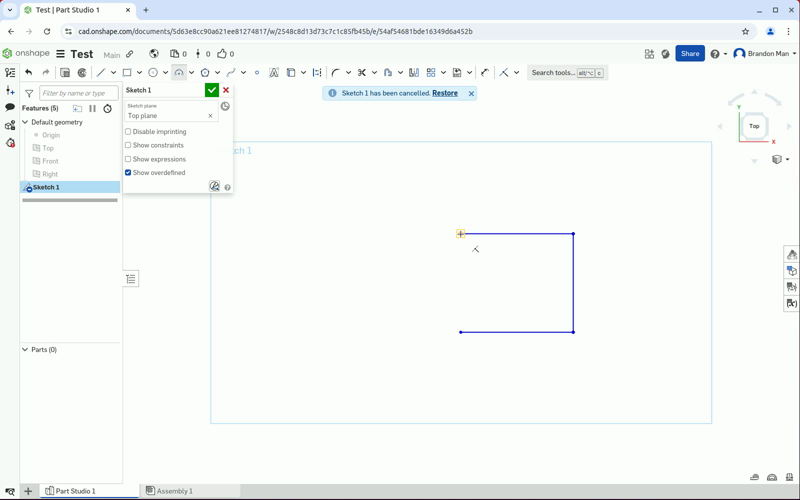
click(460, 233)
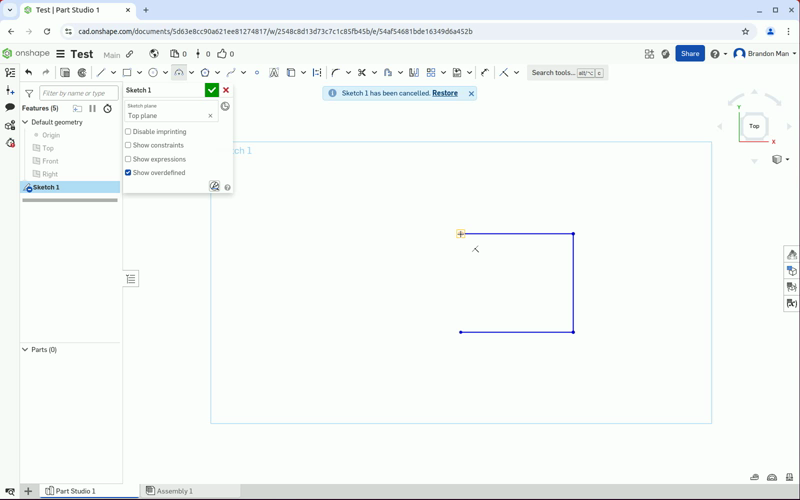
mouse_move(460, 332)
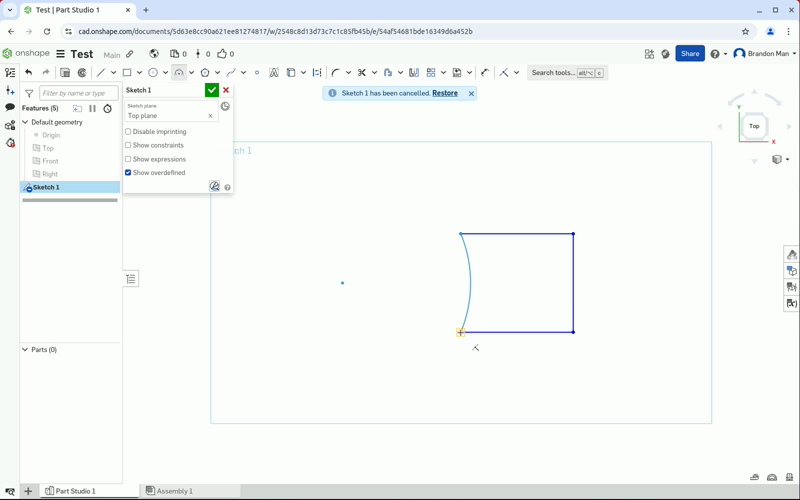
click(460, 332)
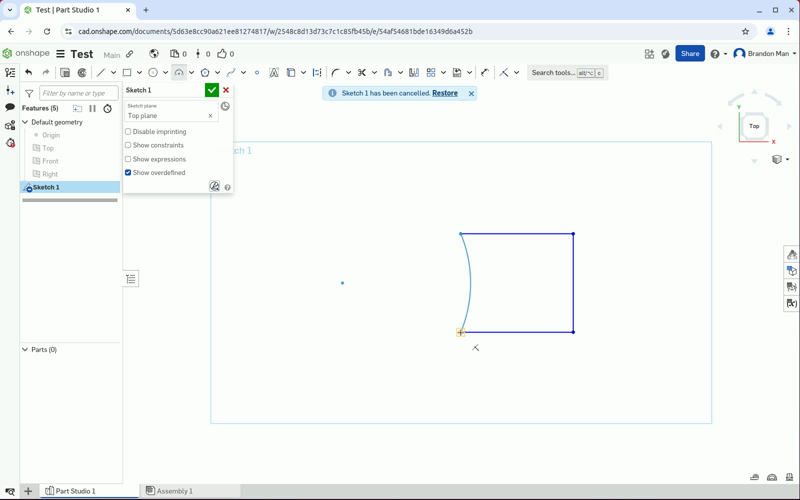
key_down(shift)
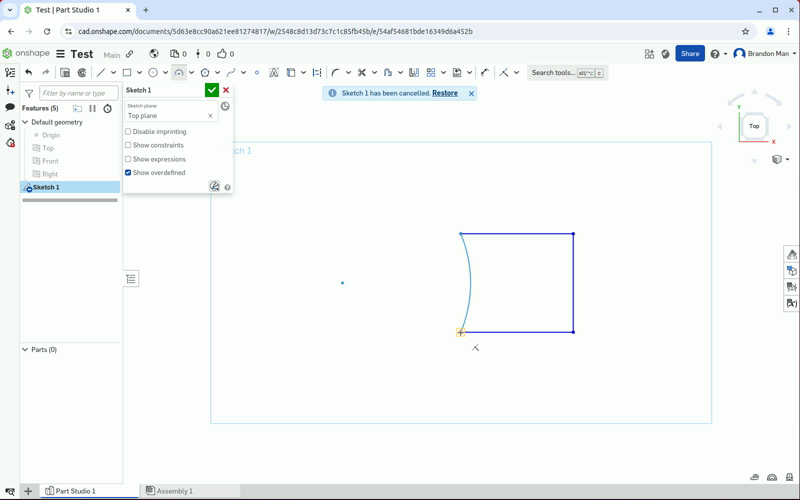
mouse_move(510, 282)
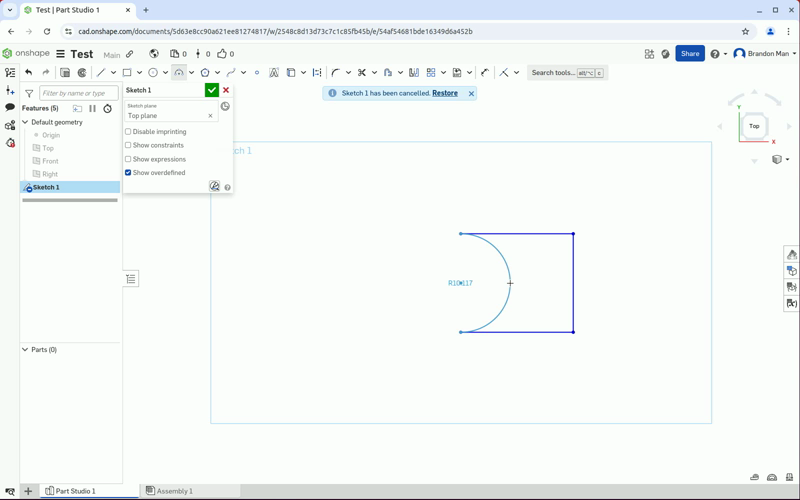
click(510, 282)
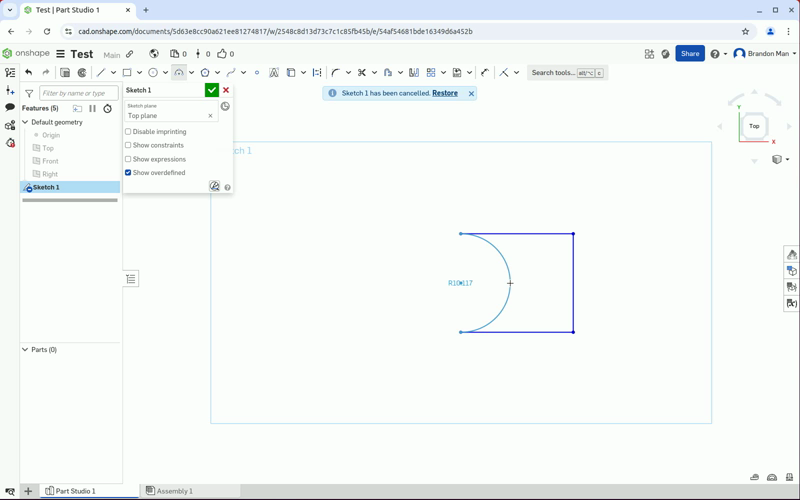
key_up(shift)
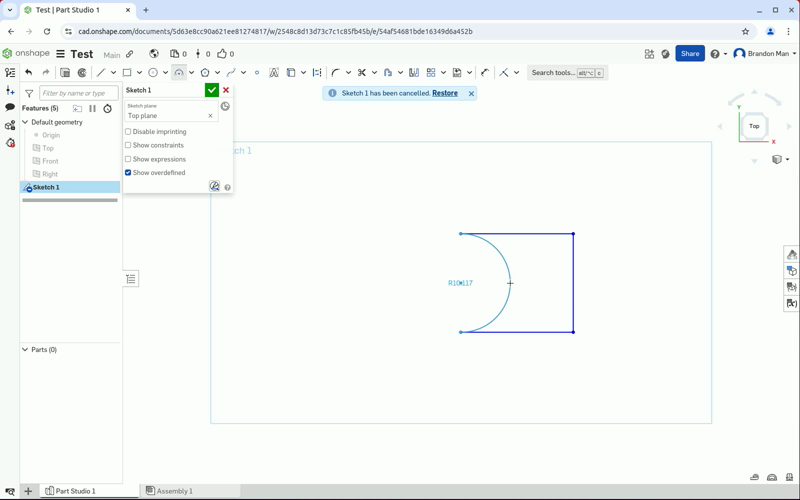
key(esc)
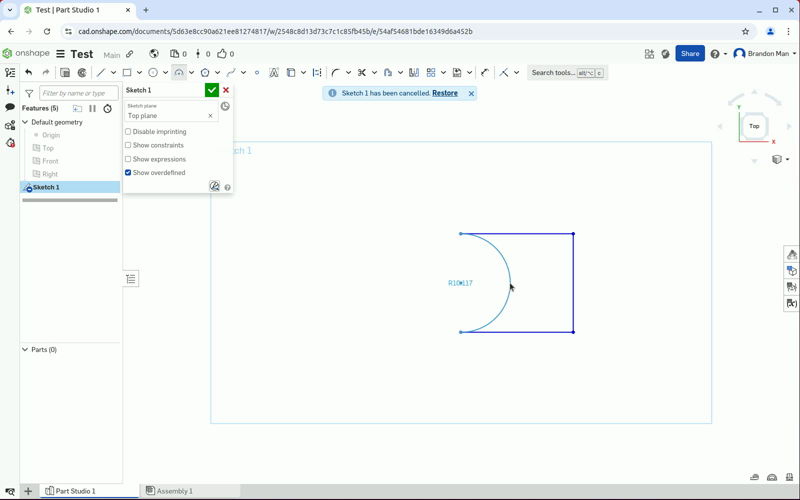
mouse_move(469, 324)
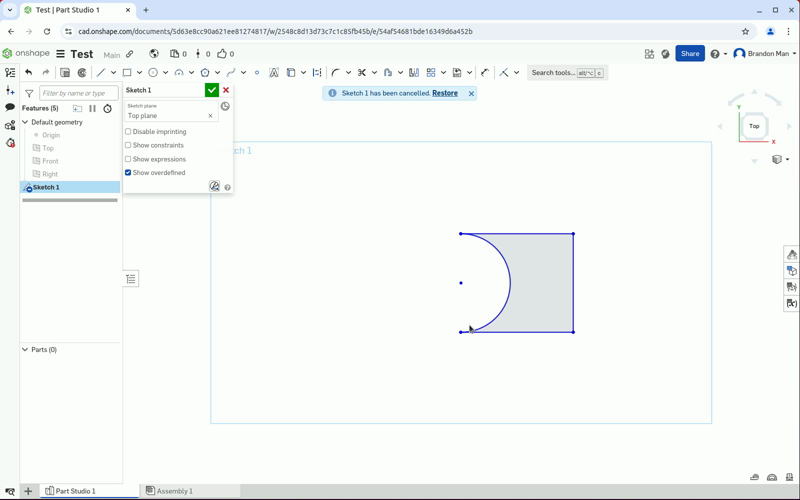
scroll(6)
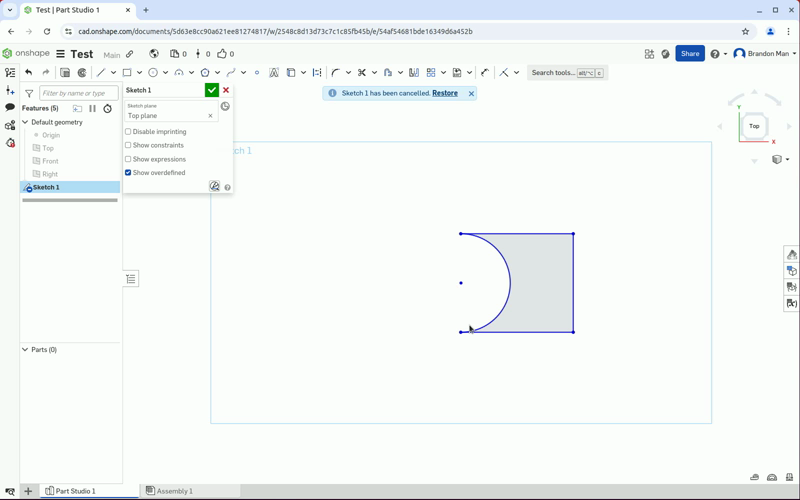
scroll(6)
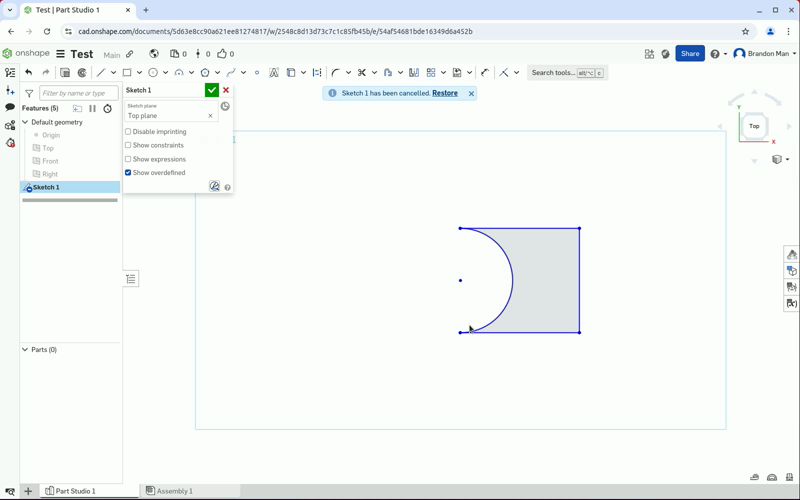
scroll(6)
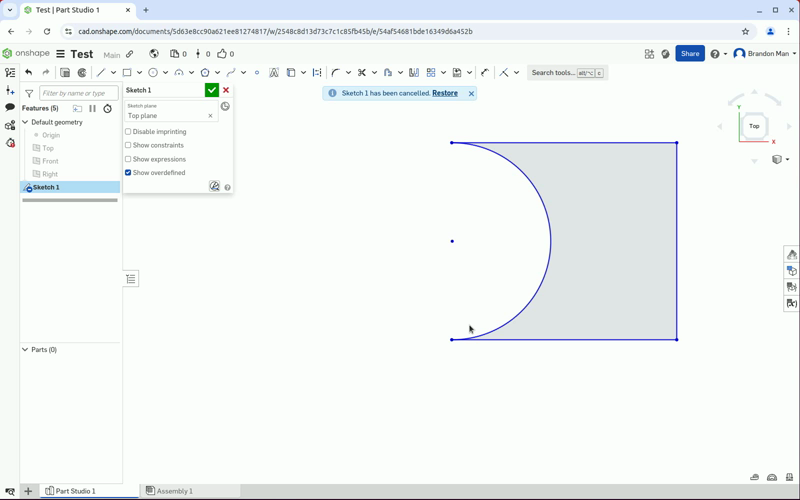
scroll(6)
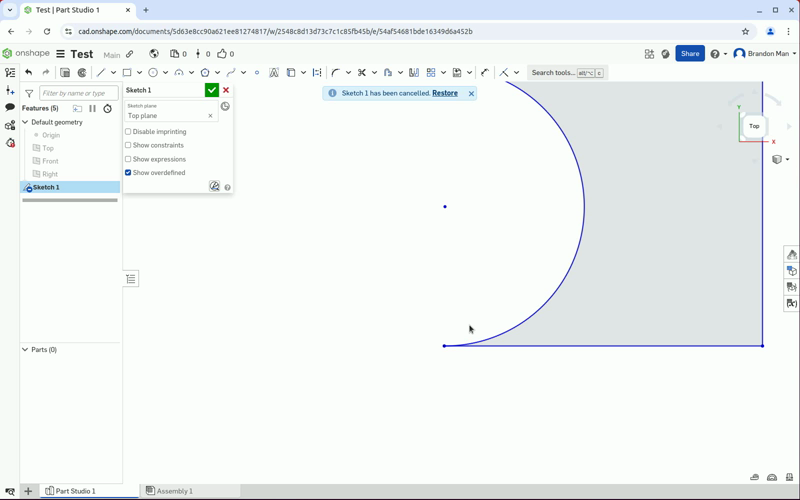
scroll(6)
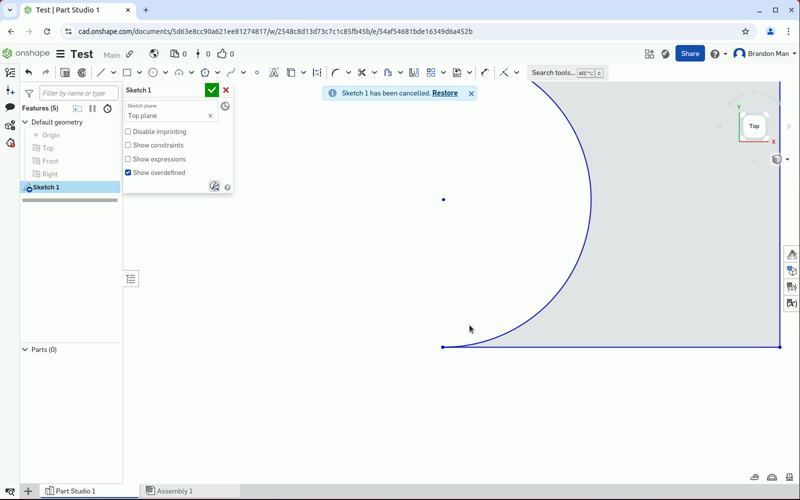
scroll(6)
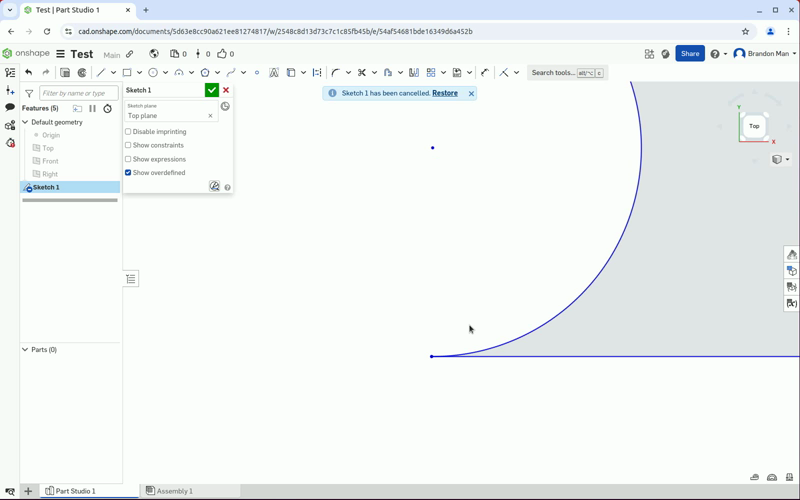
scroll(6)
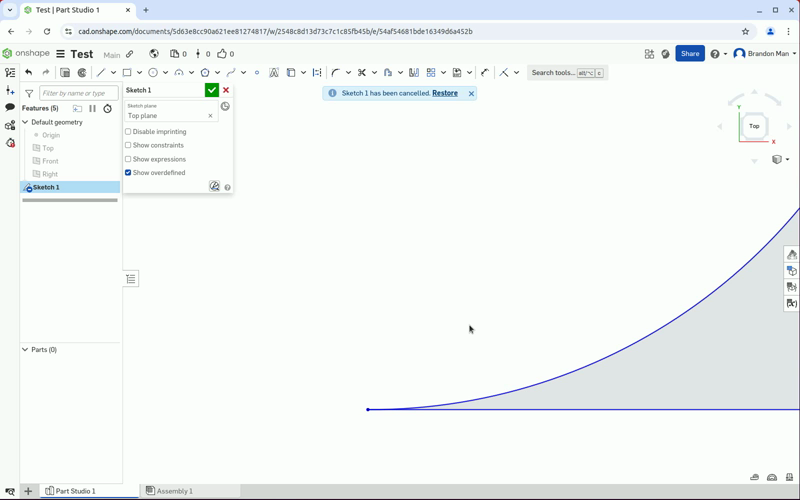
click(469, 324)
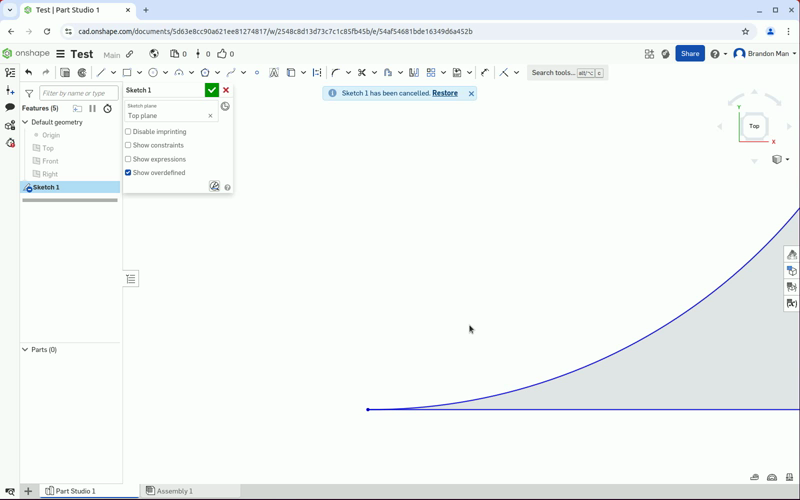
scroll(-6)
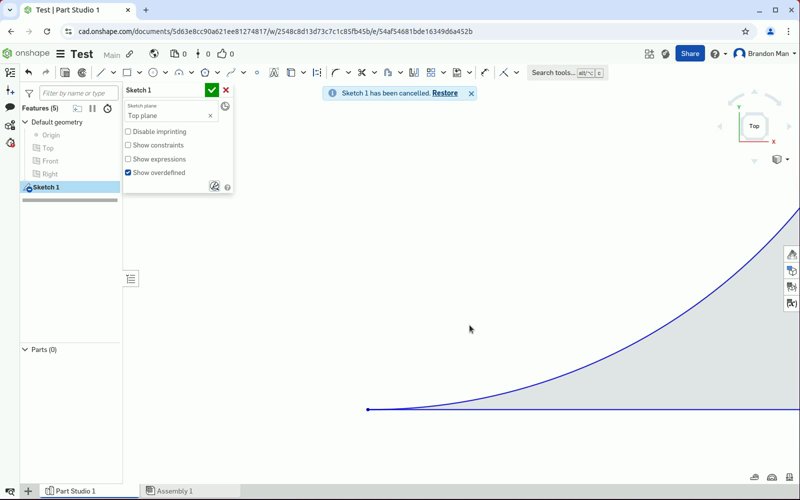
scroll(-6)
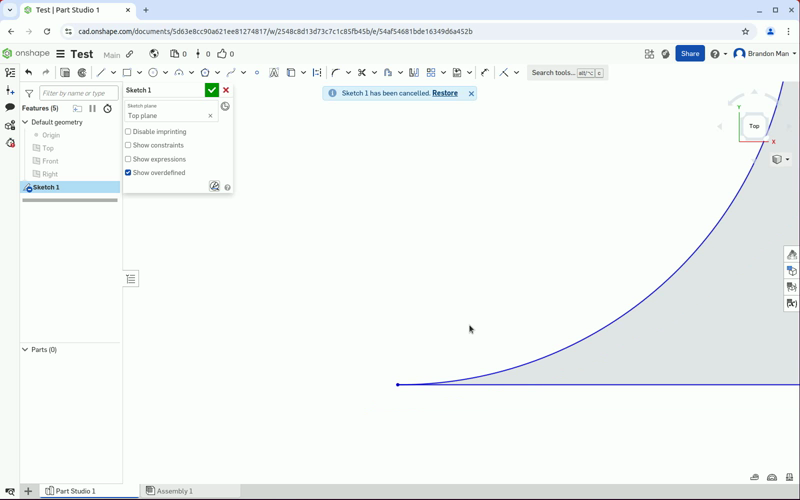
scroll(-6)
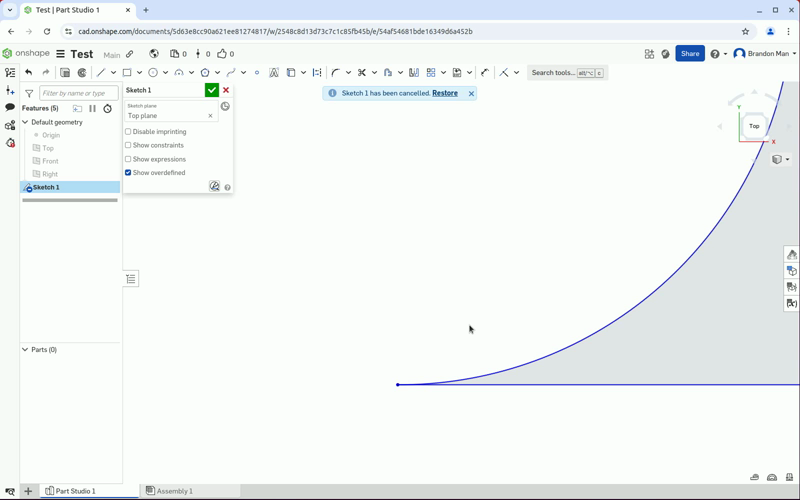
scroll(-6)
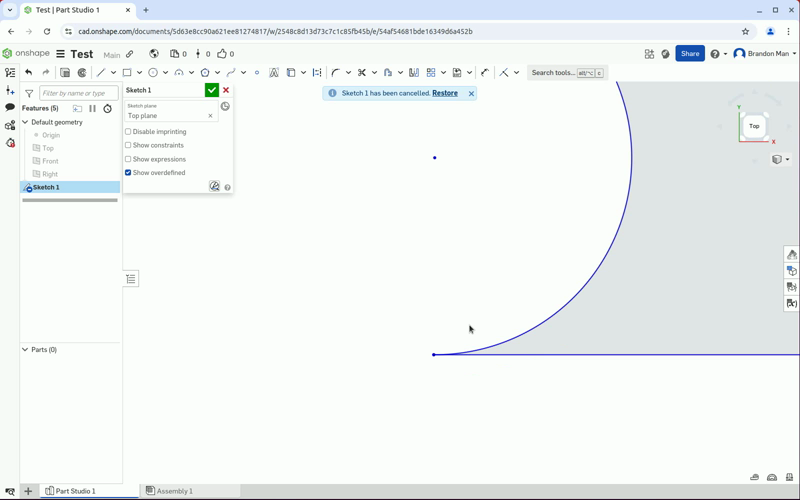
scroll(-6)
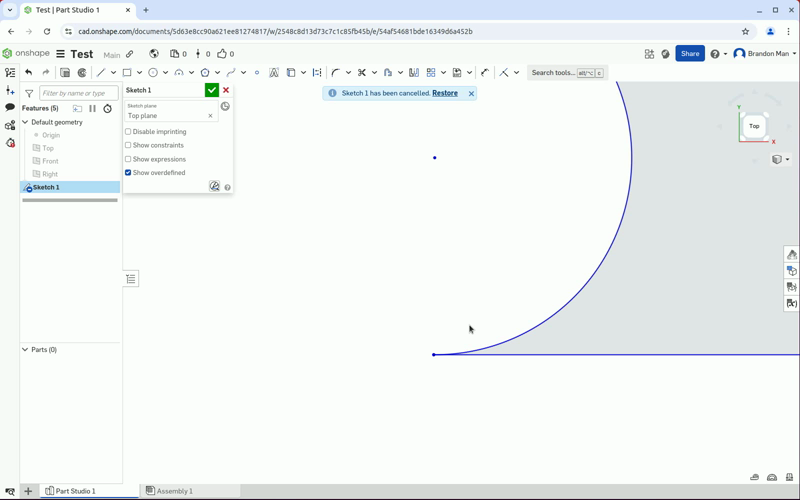
scroll(-6)
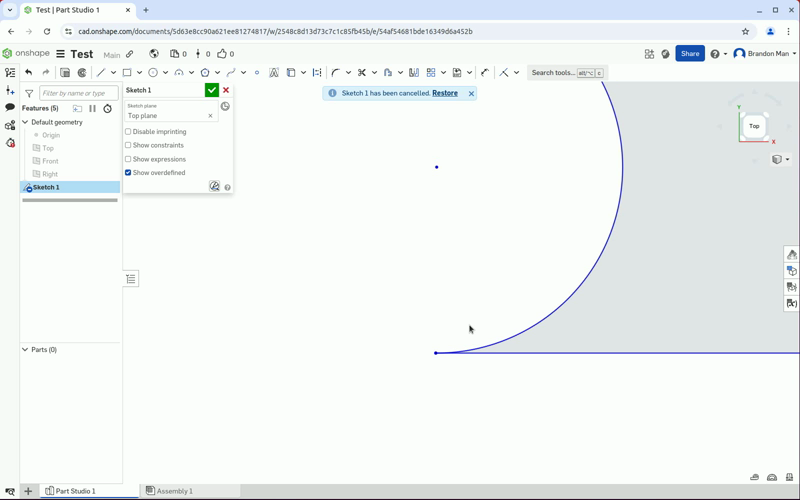
scroll(-6)
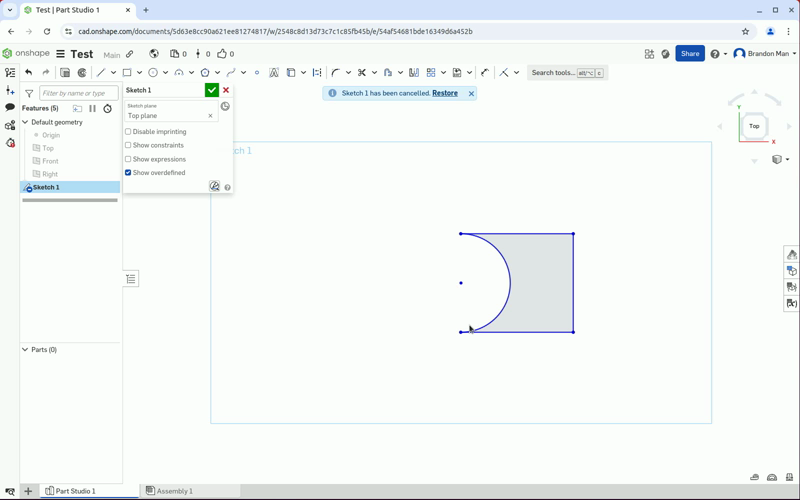
mouse_move(73, 352)
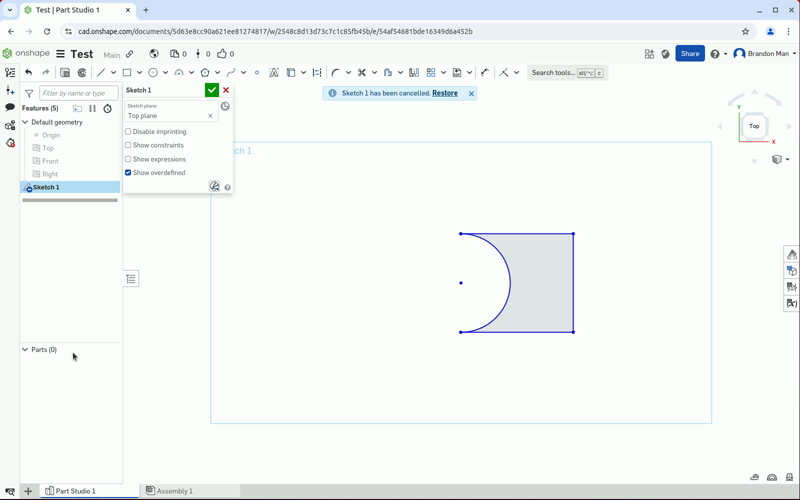
key(shift+y)
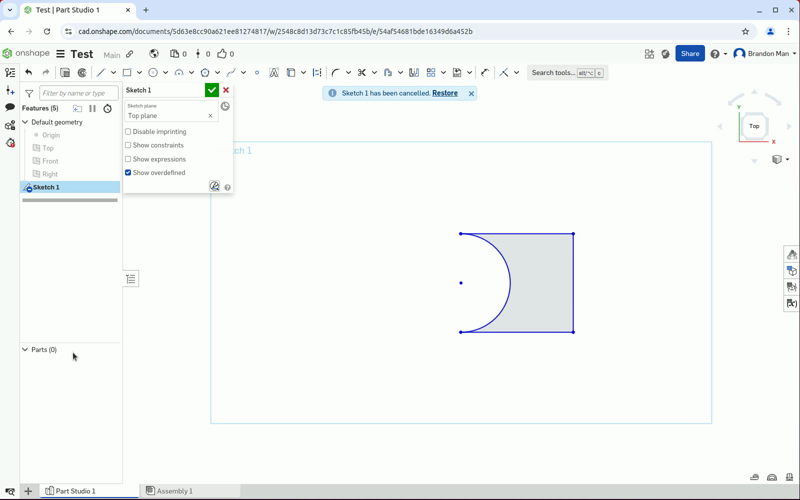
key(shift+e)
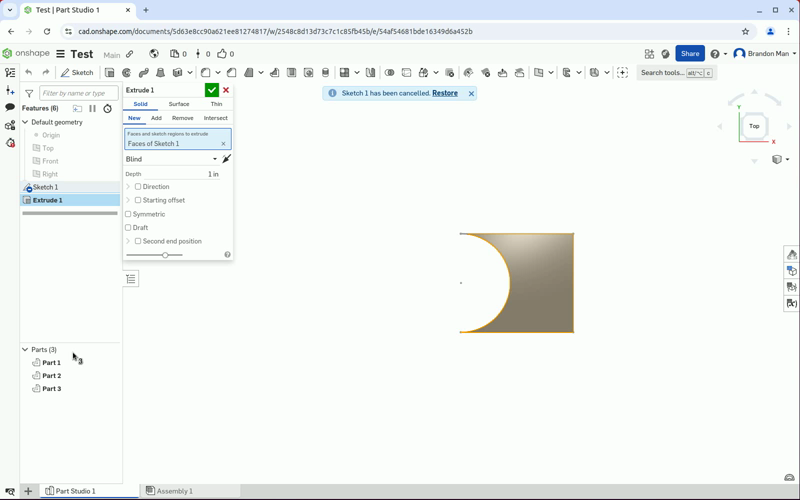
mouse_move(143, 106)
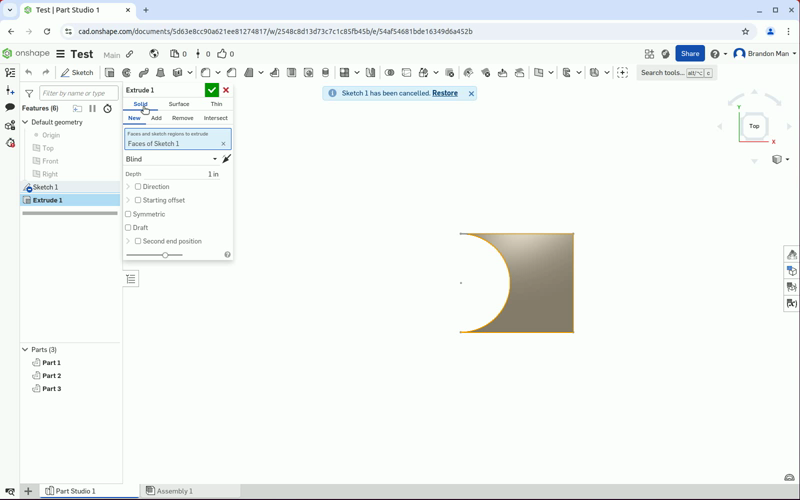
click(143, 106)
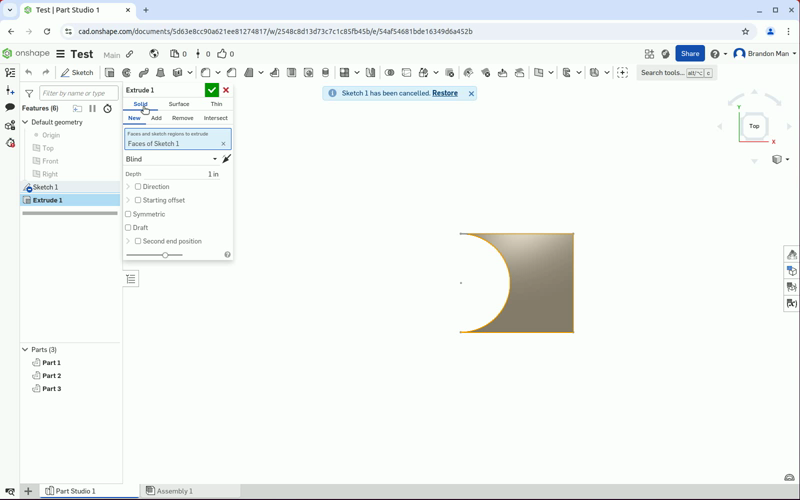
mouse_move(137, 120)
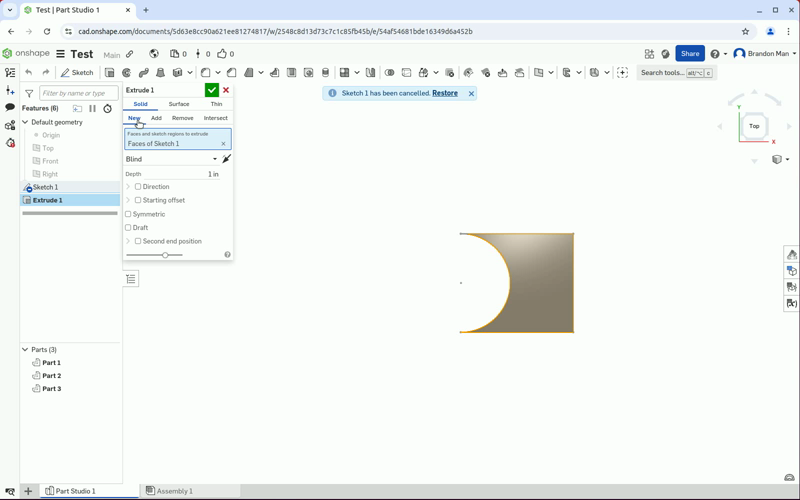
click(137, 120)
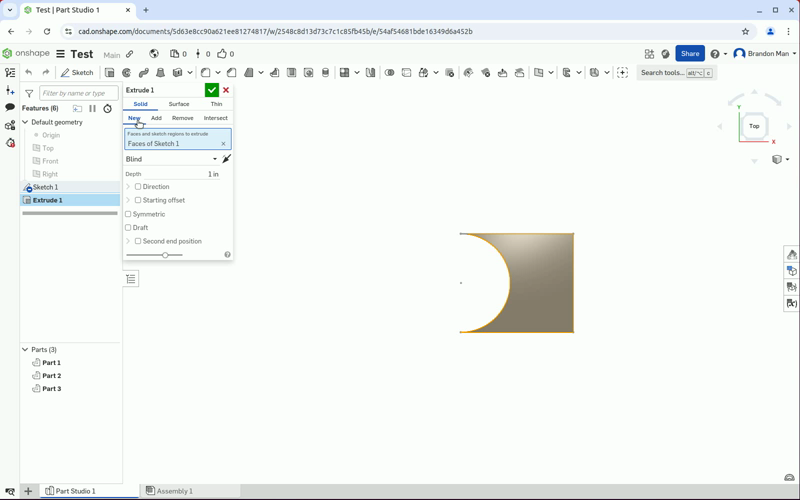
key(tab, 4)
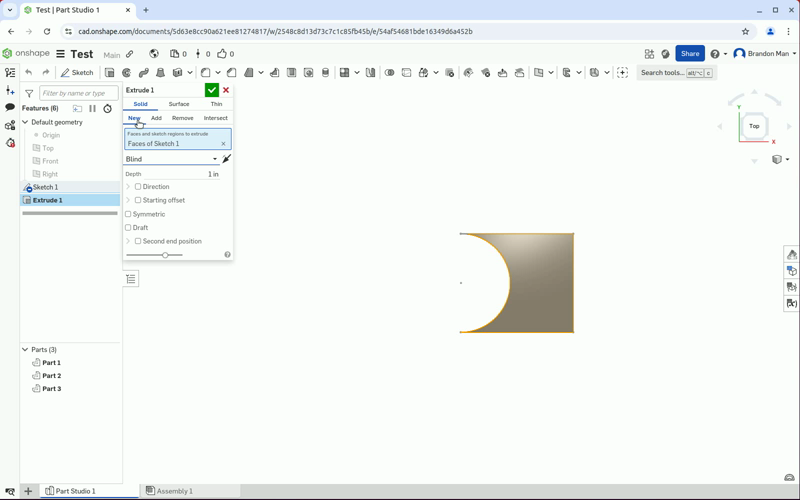
text(14.443)
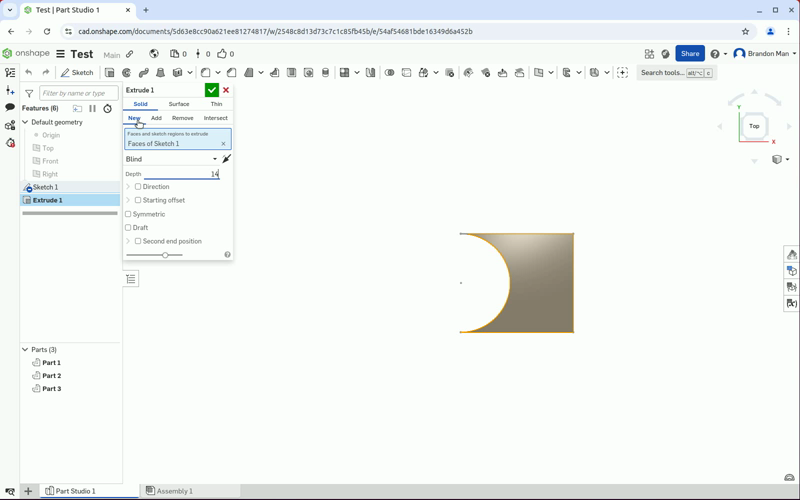
key(enter)
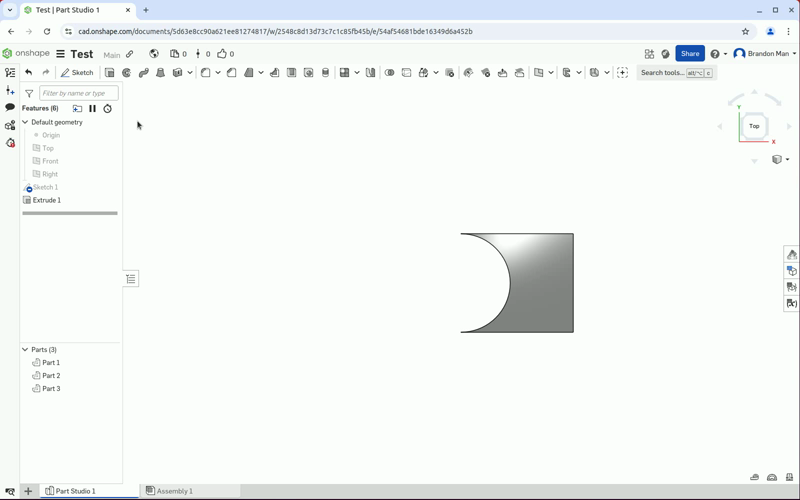
key(shift+h)
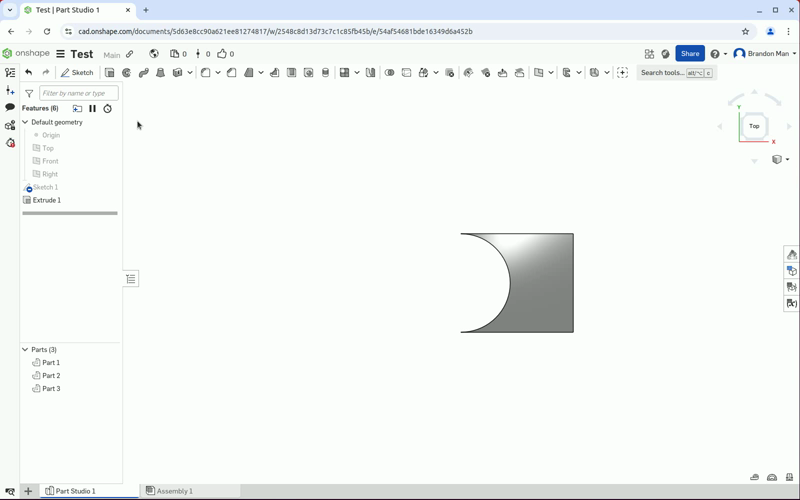
key(shift+h)
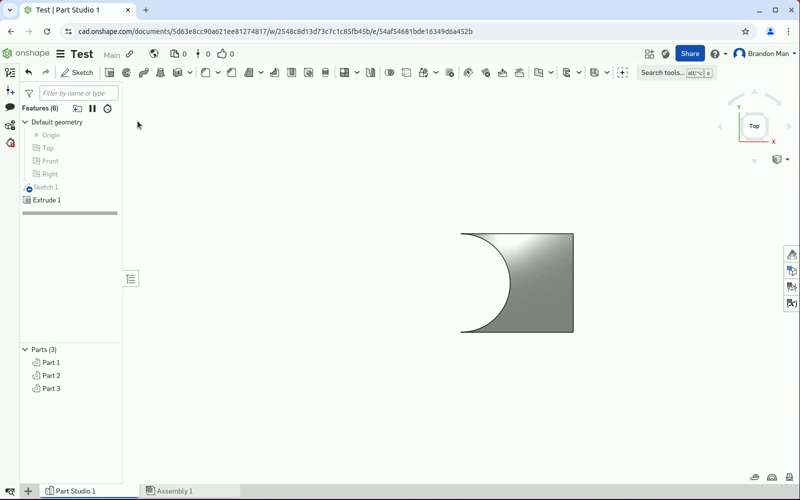
mouse_move(73, 189)
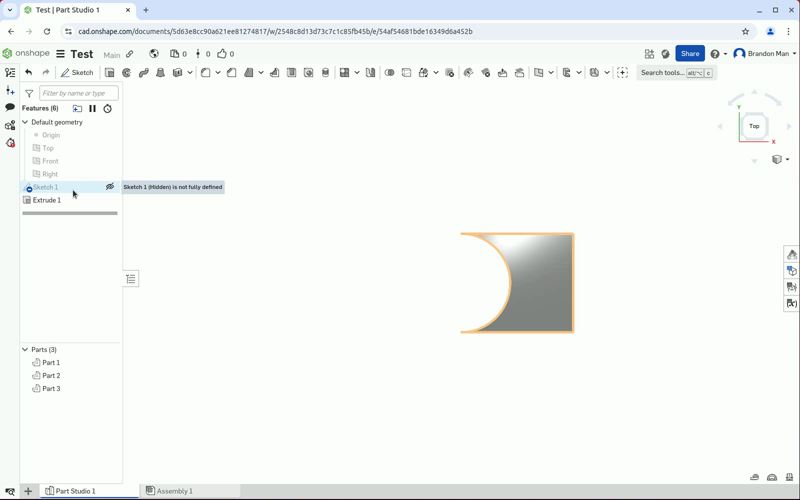
click(73, 189)
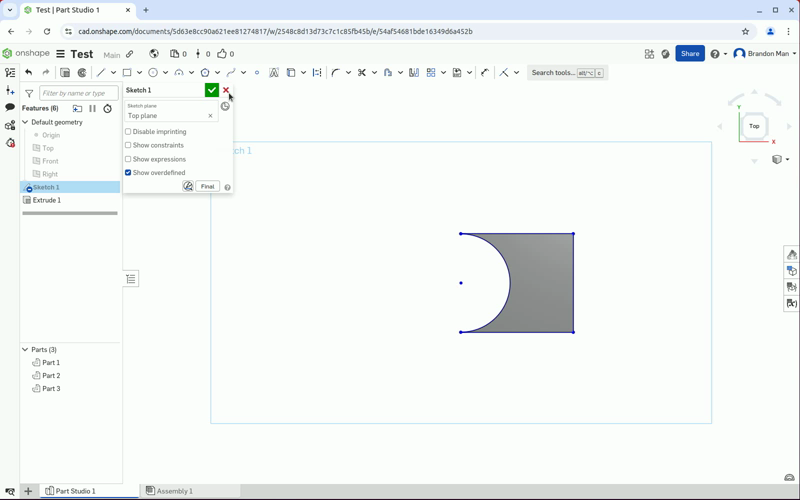
mouse_move(229, 92)
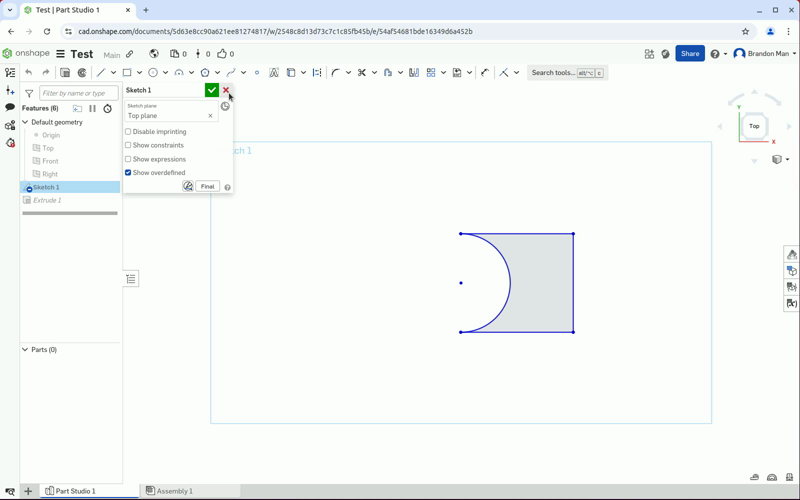
click(229, 92)
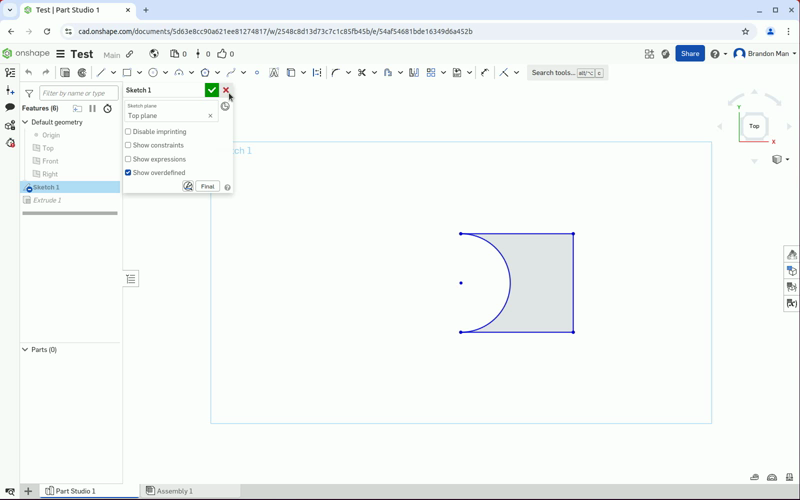
key(shift+s)
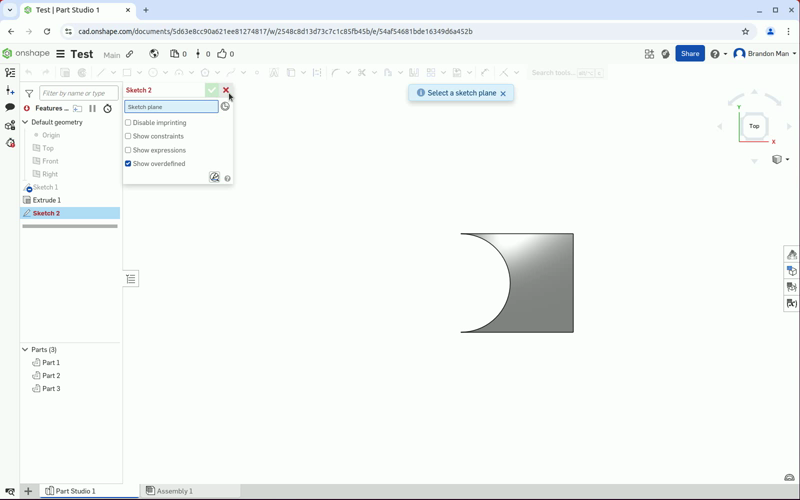
mouse_move(73, 150)
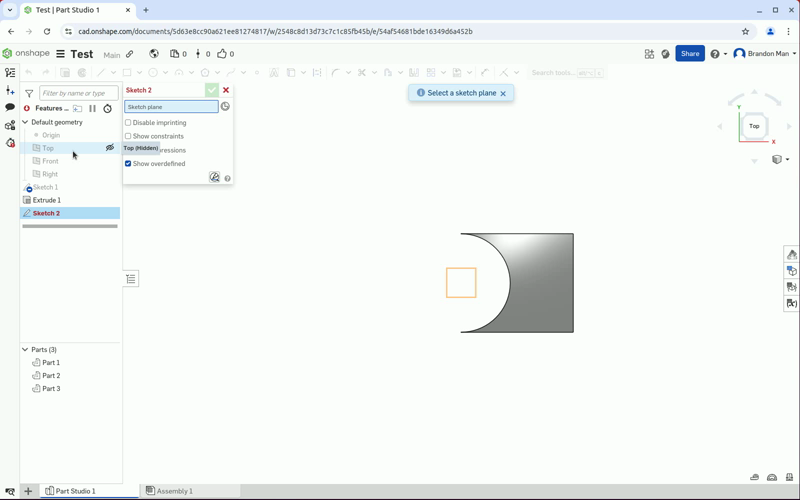
click(73, 150)
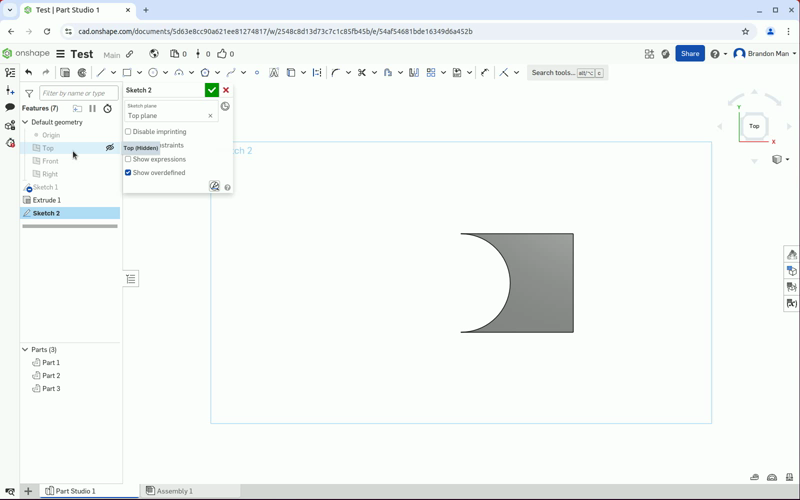
mouse_move(73, 352)
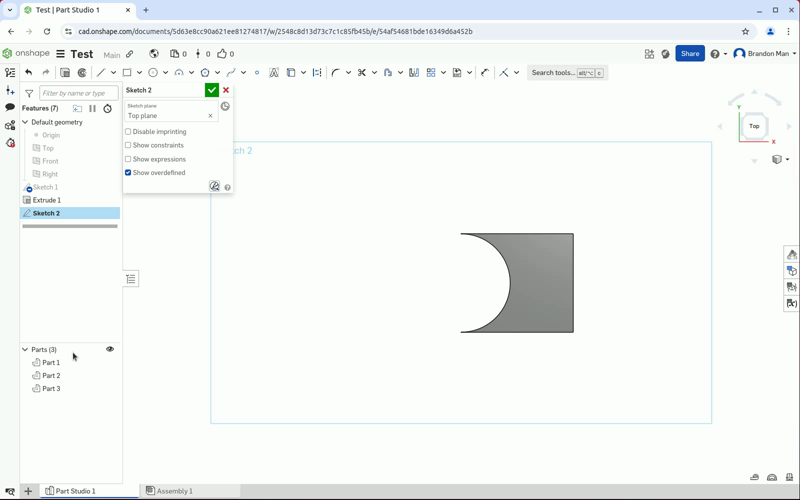
key(y)
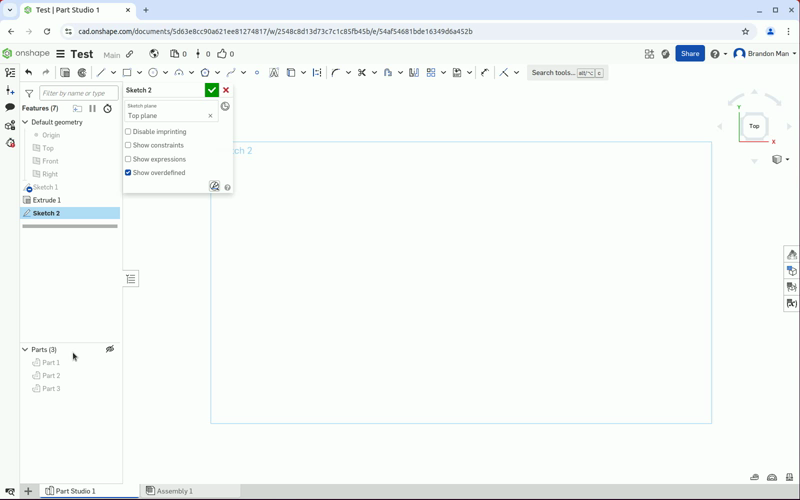
key(l)
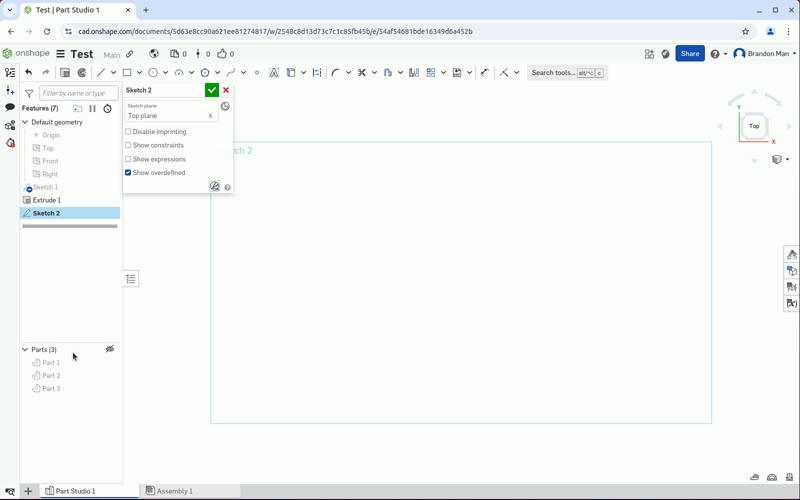
key_down(shift)
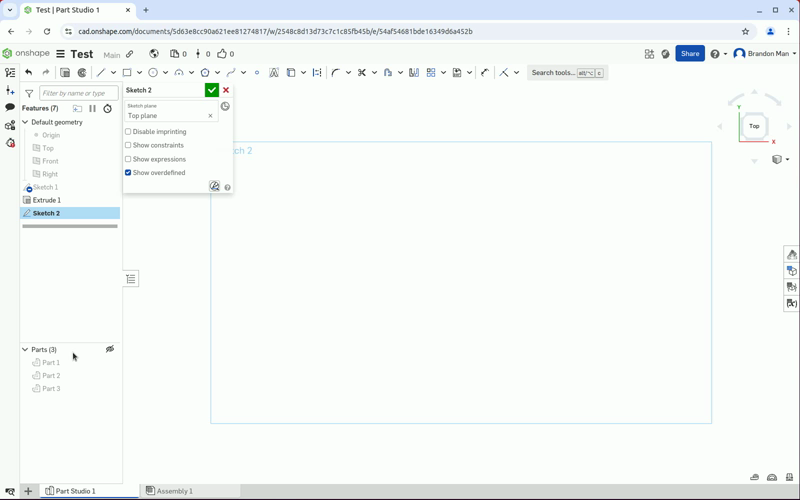
mouse_move(348, 332)
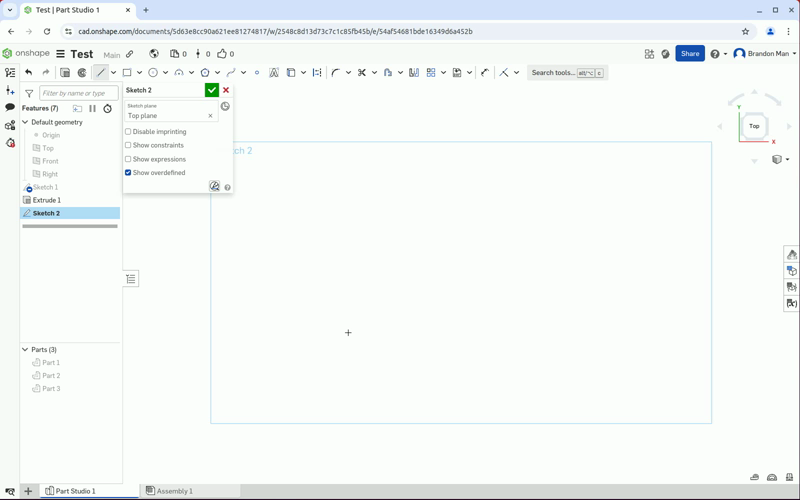
click(348, 332)
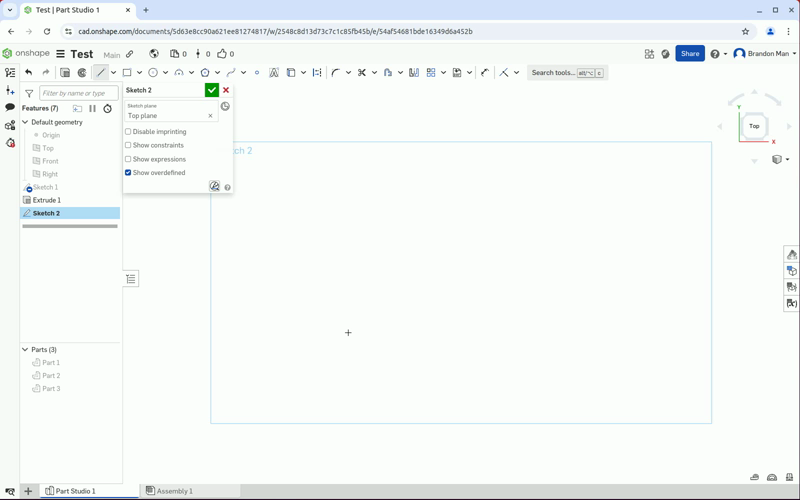
key_up(shift)
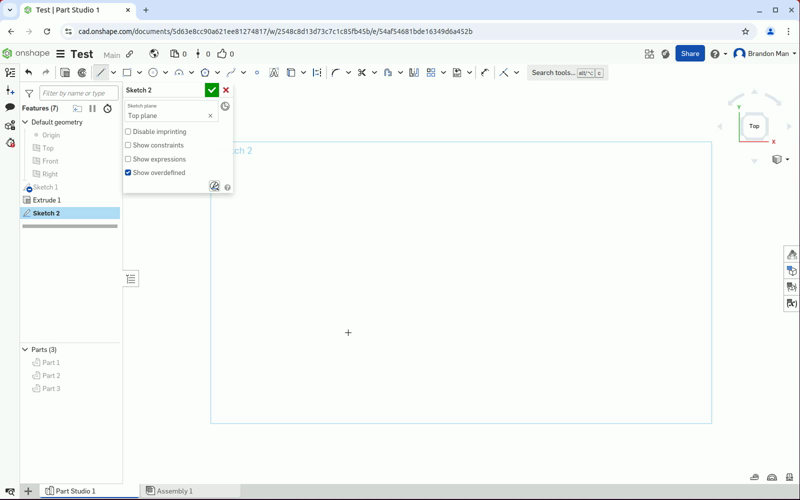
key_down(shift)
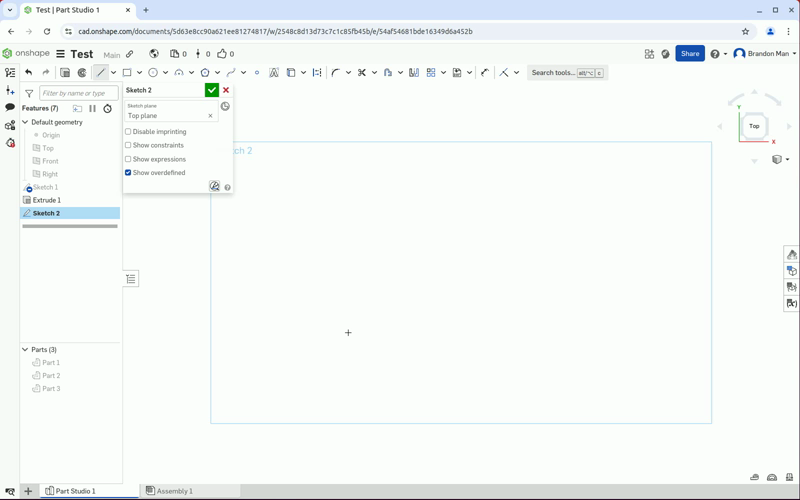
mouse_move(460, 332)
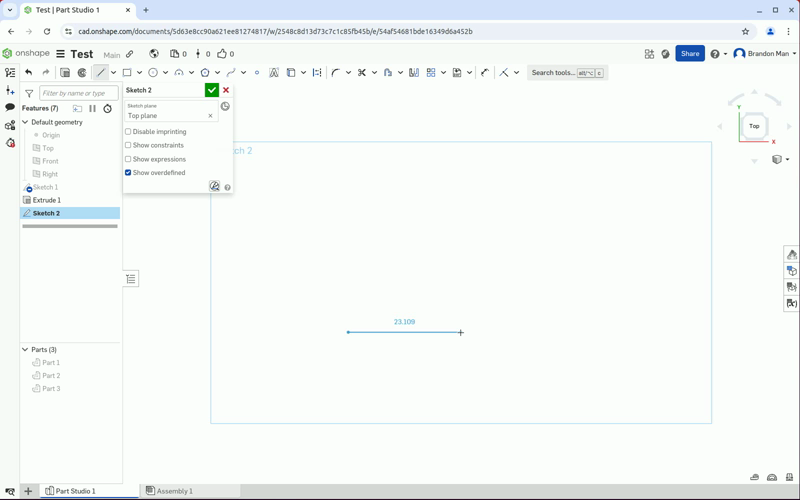
click(460, 332)
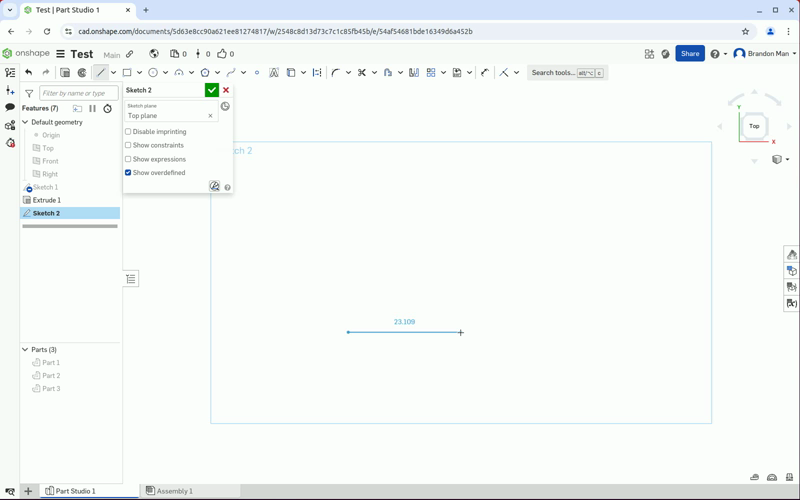
key_up(shift)
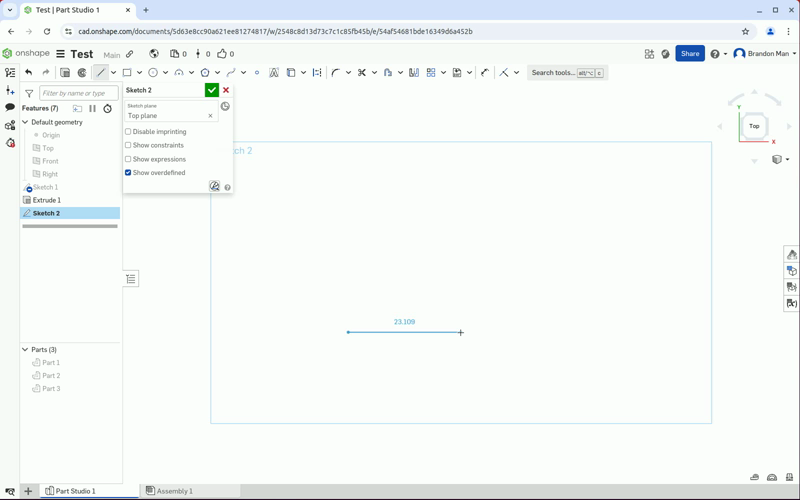
key(esc)
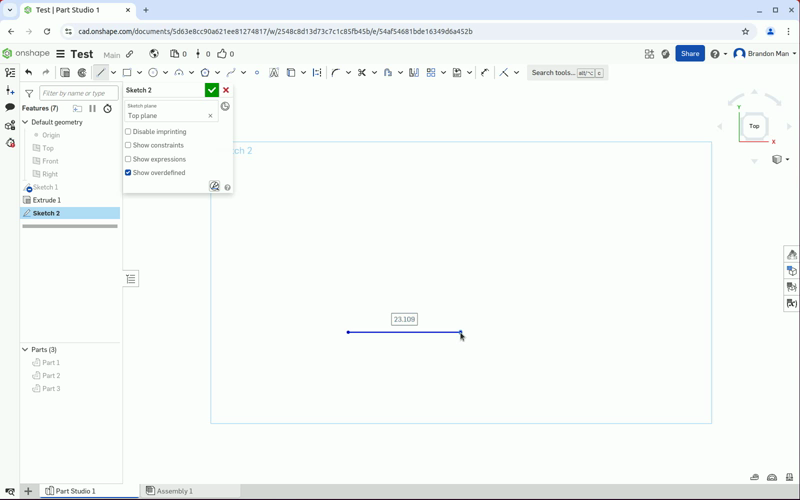
key(a)
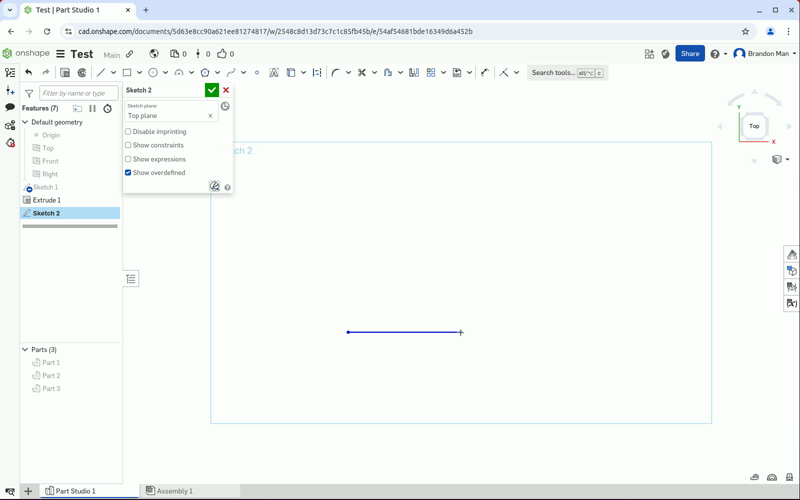
mouse_move(460, 332)
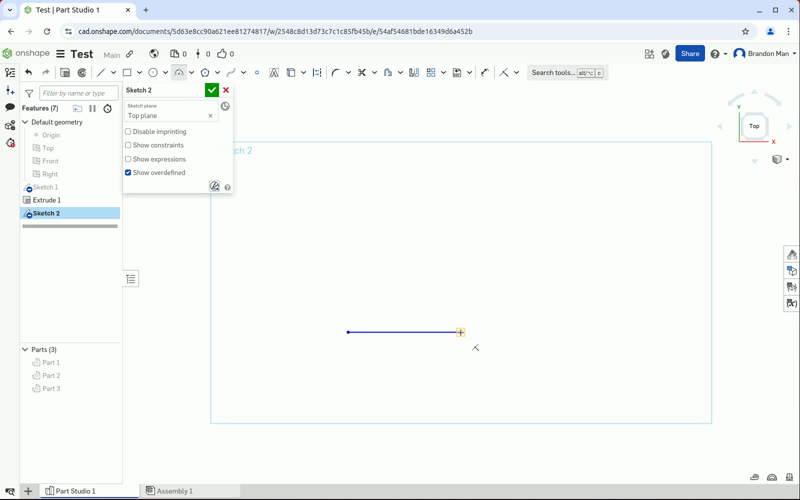
click(460, 332)
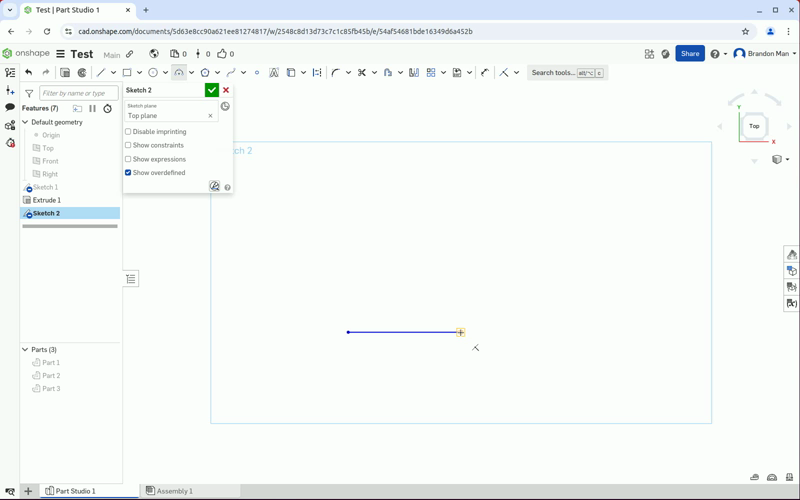
key_down(shift)
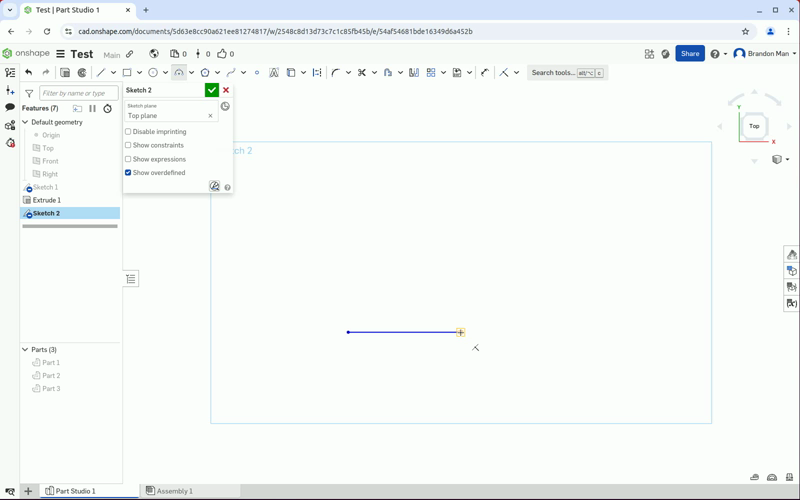
mouse_move(460, 233)
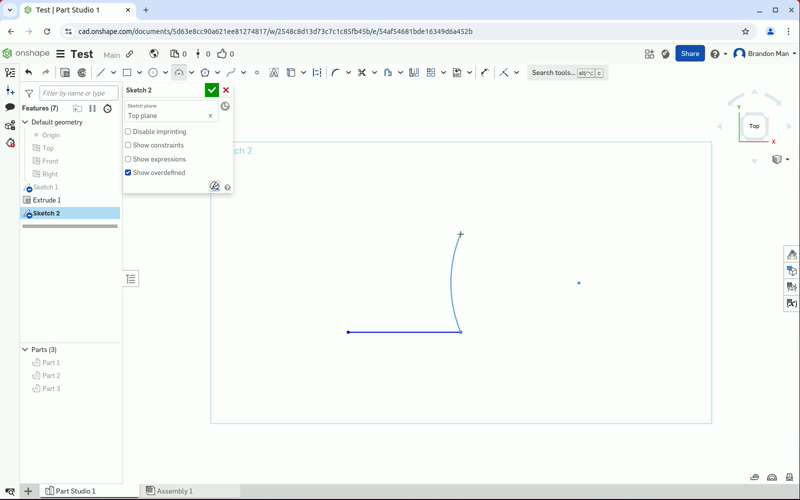
click(460, 233)
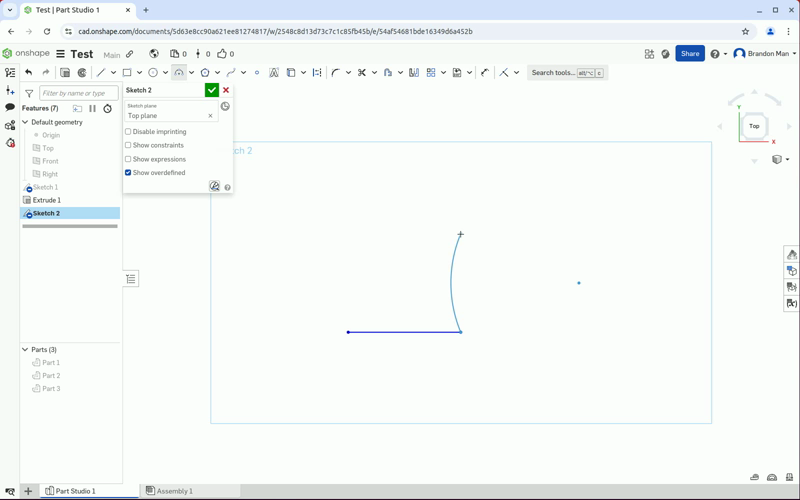
mouse_move(411, 282)
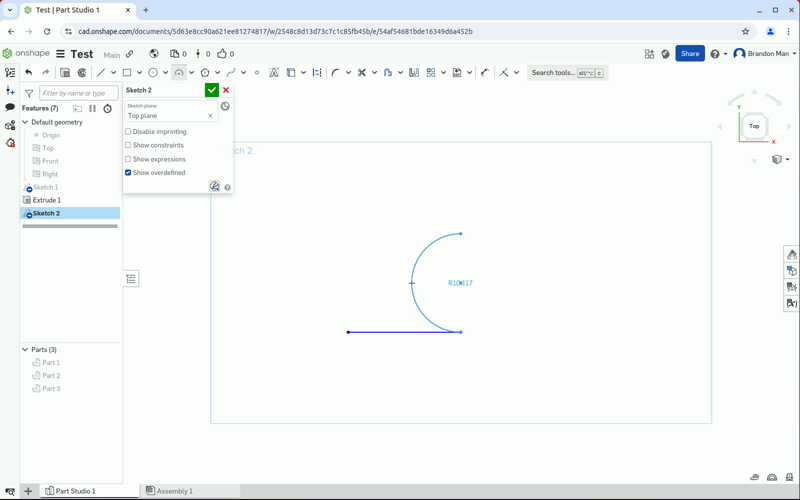
click(411, 282)
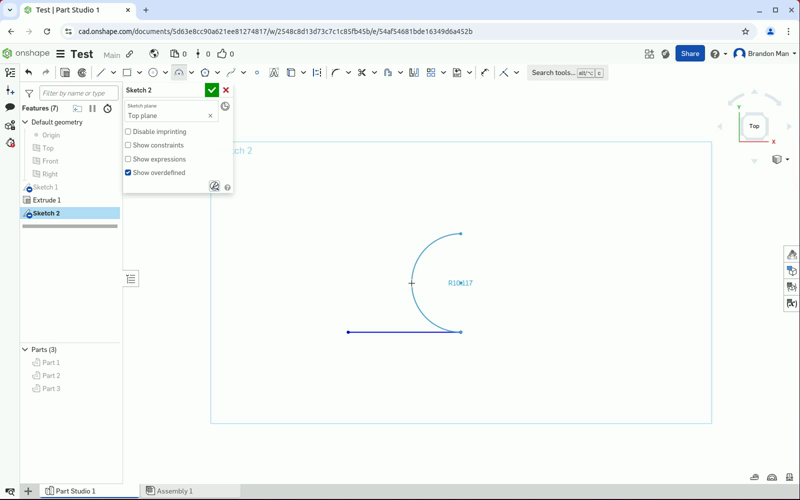
key_up(shift)
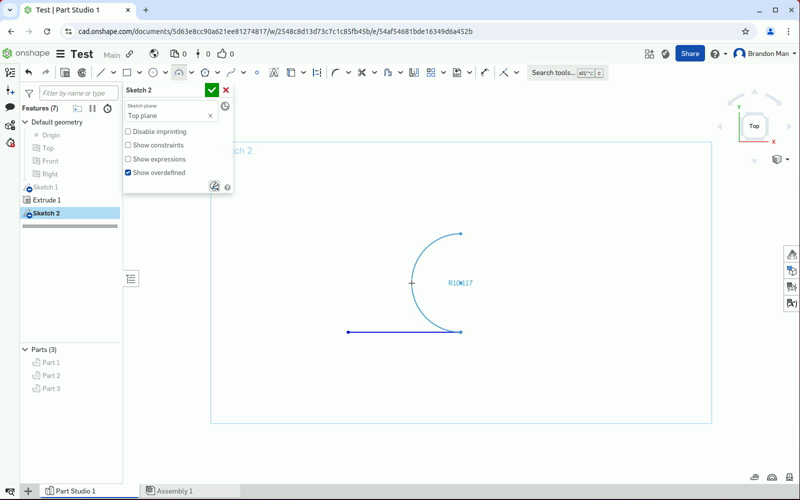
key(esc)
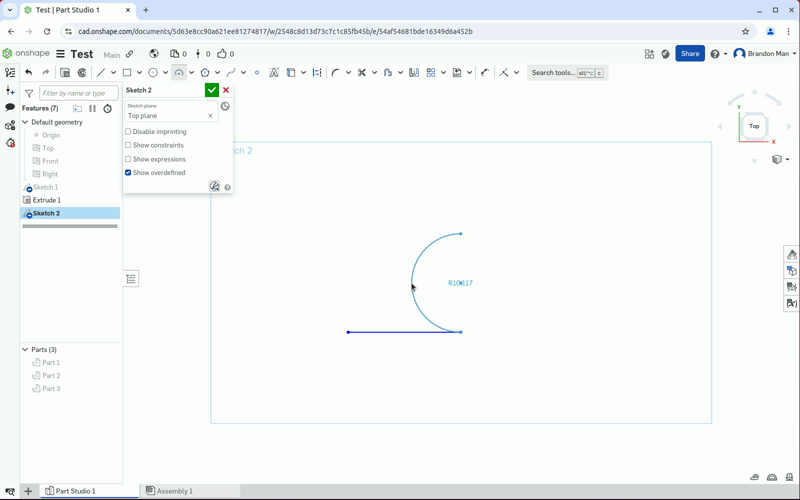
key(l)
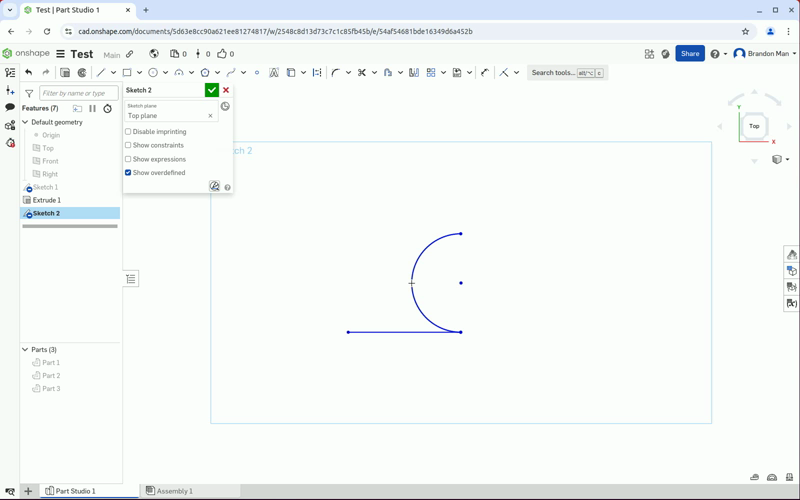
mouse_move(460, 233)
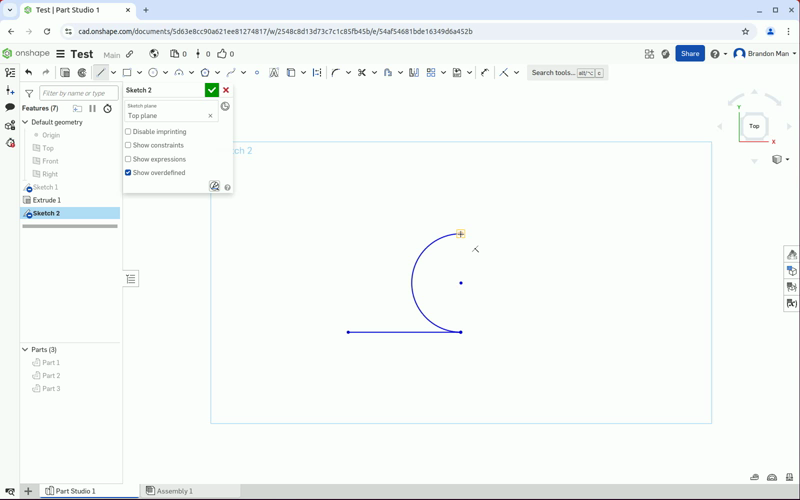
click(460, 233)
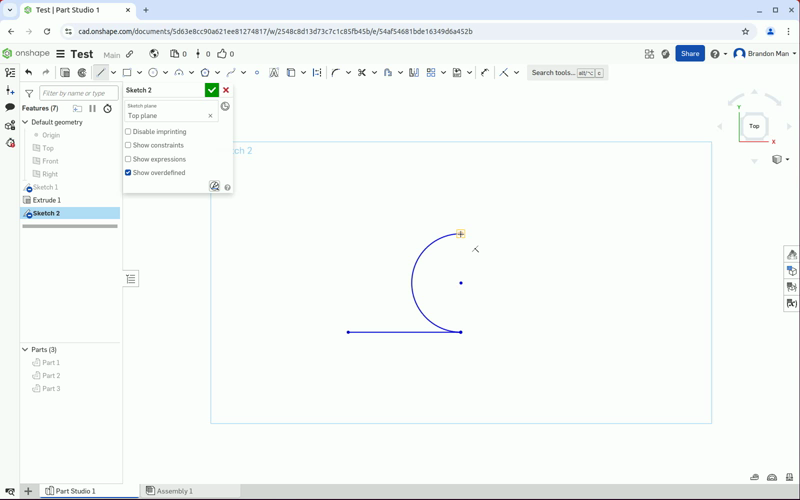
key_down(shift)
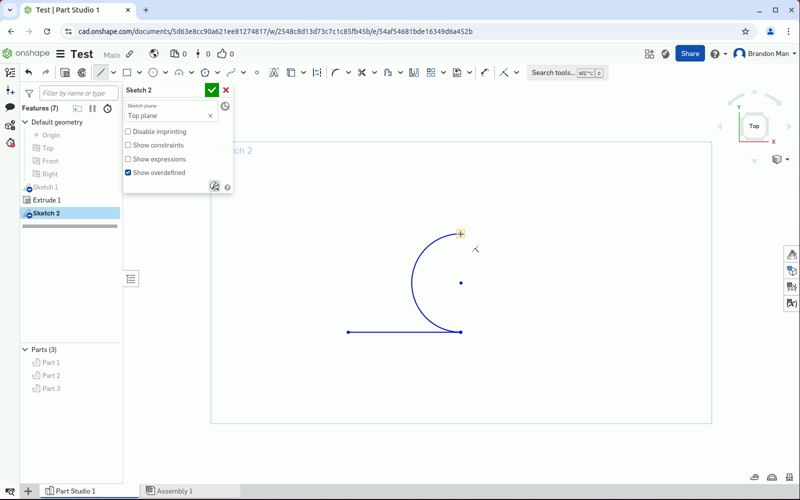
mouse_move(348, 233)
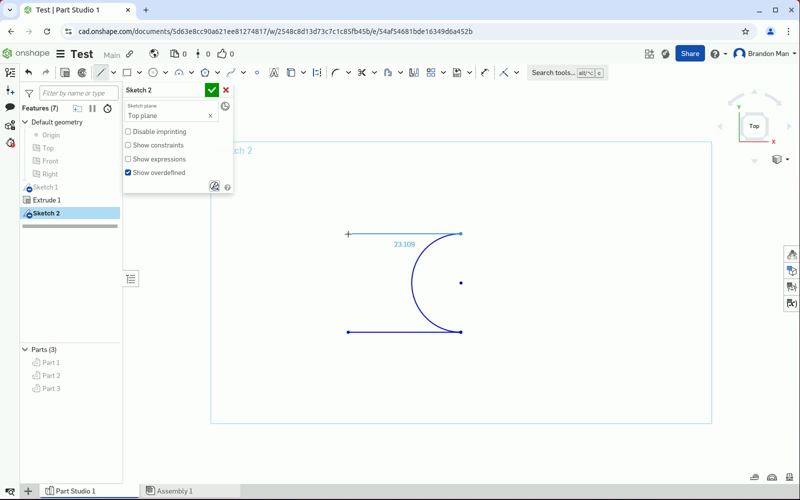
click(348, 233)
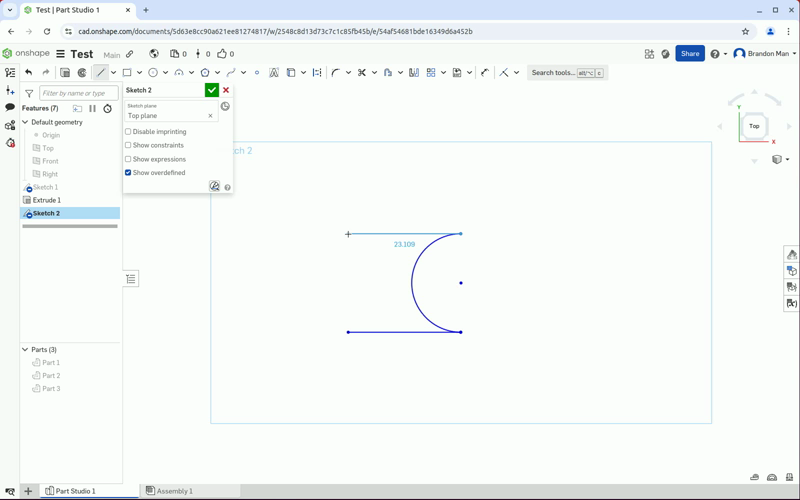
key_up(shift)
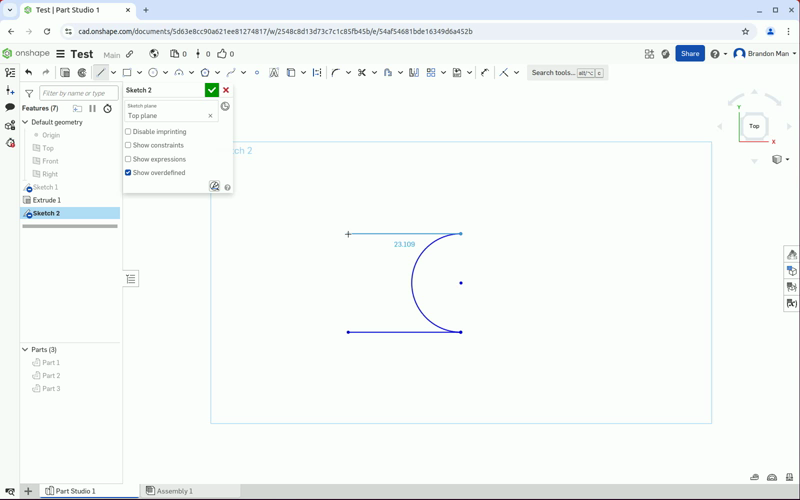
key_down(shift)
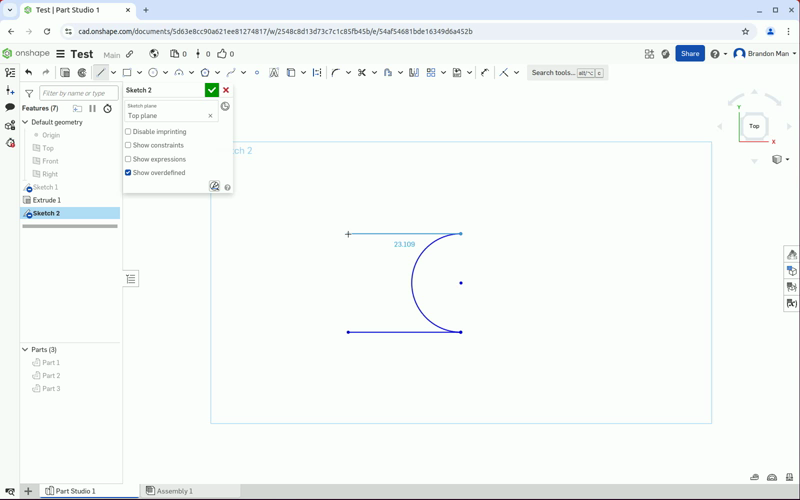
mouse_move(348, 332)
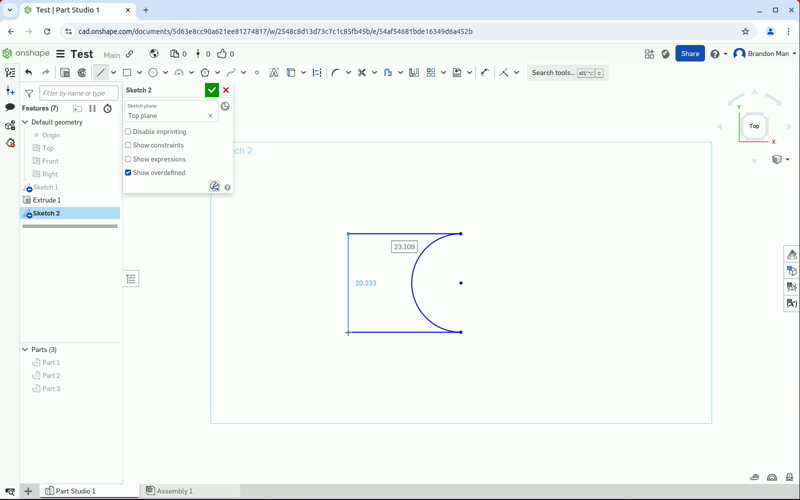
key_up(shift)
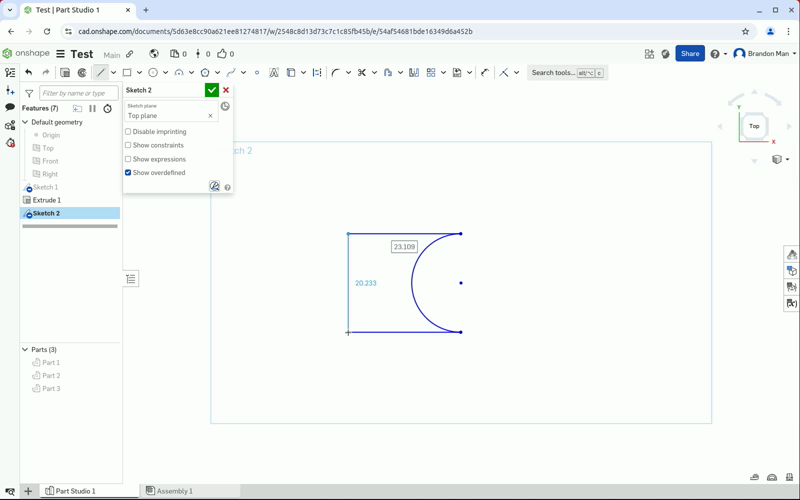
click(348, 332)
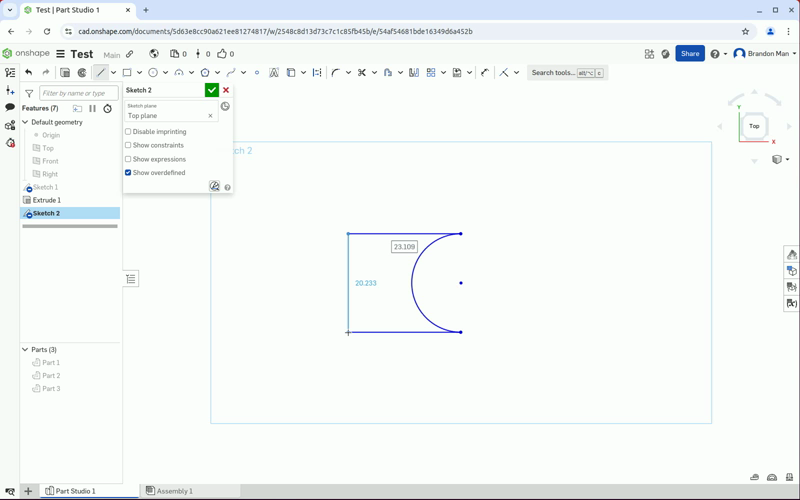
key(esc)
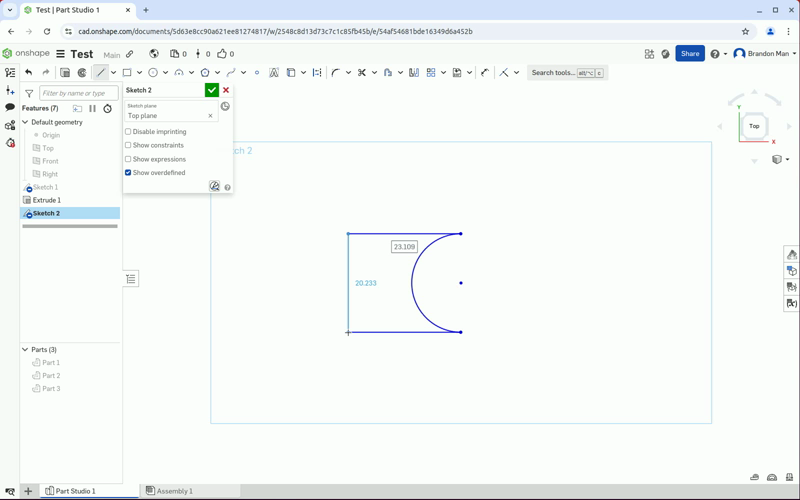
mouse_move(406, 318)
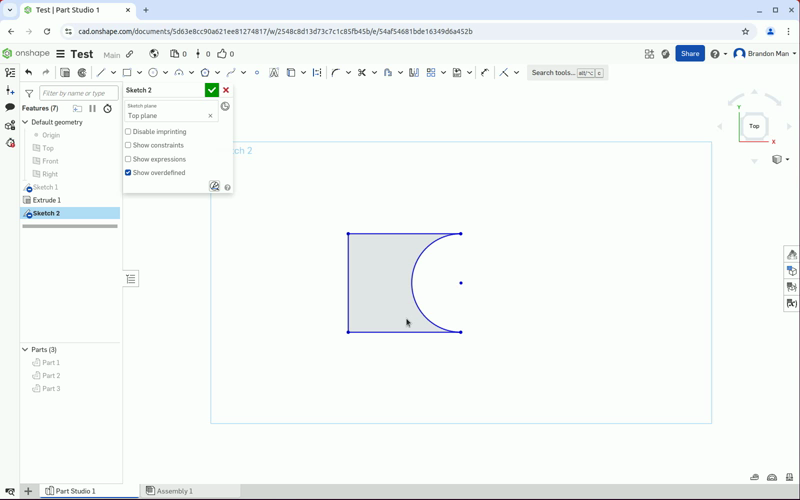
scroll(6)
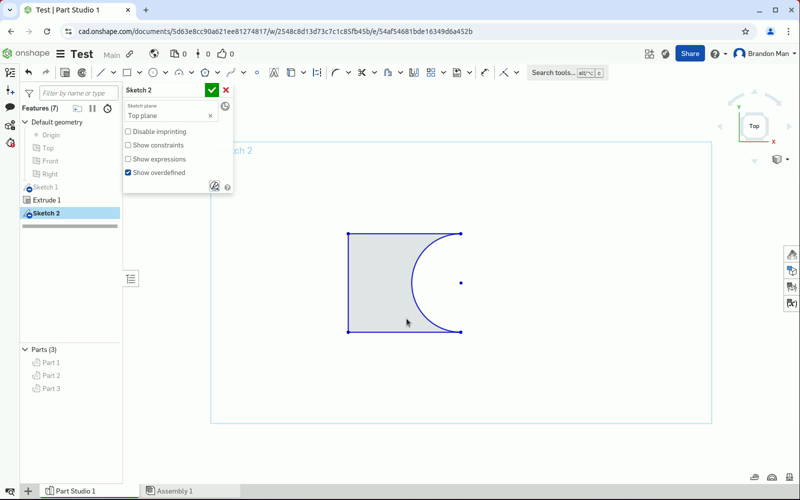
scroll(6)
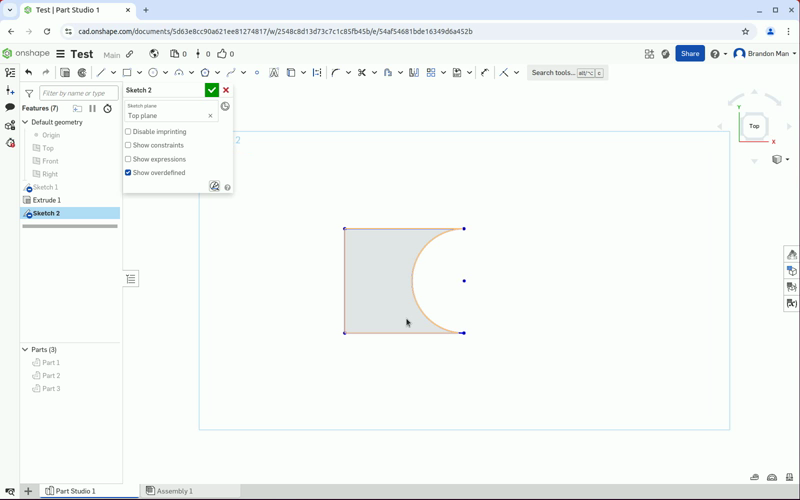
scroll(6)
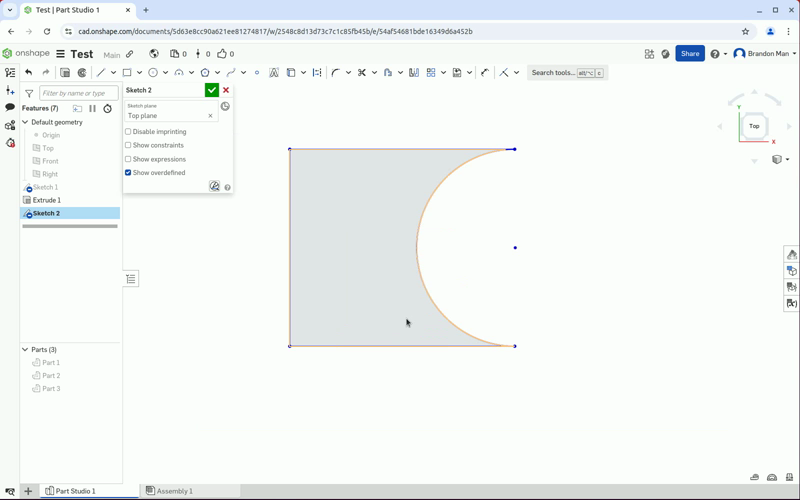
scroll(6)
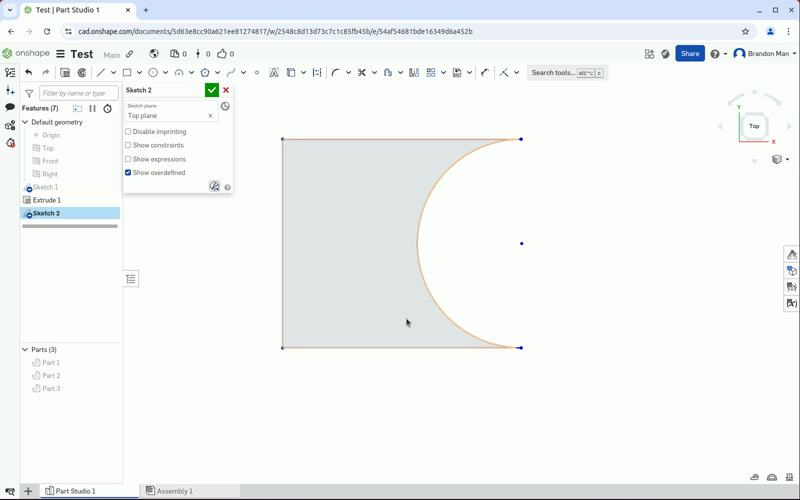
scroll(6)
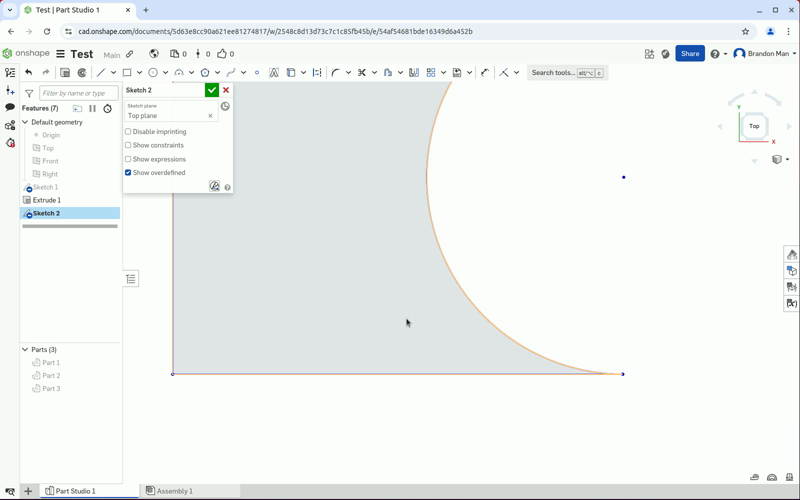
scroll(6)
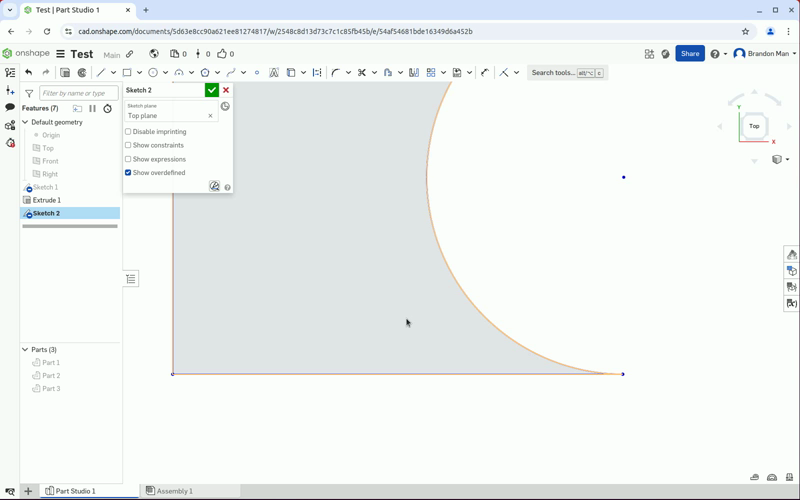
scroll(6)
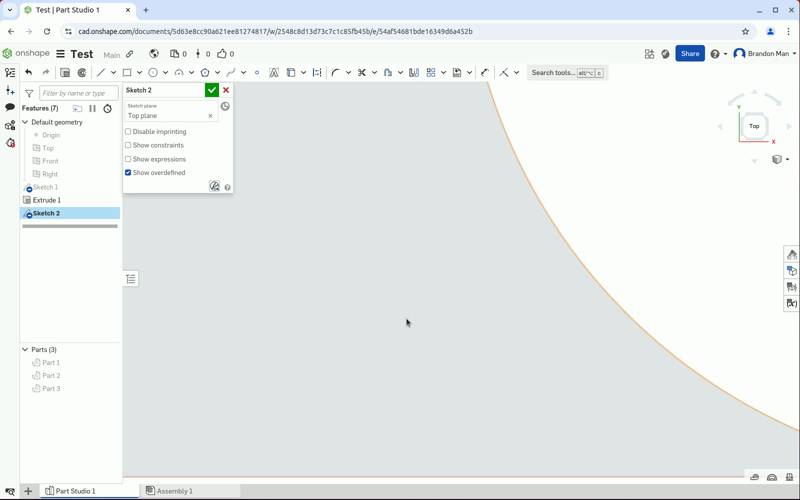
click(406, 318)
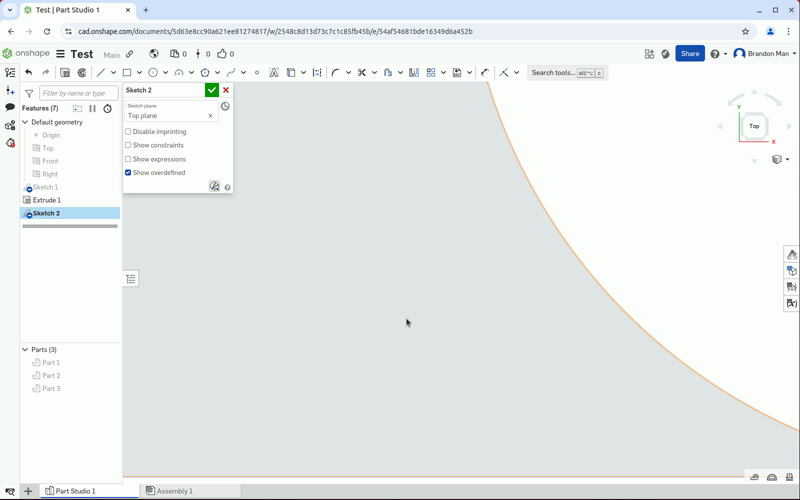
scroll(-6)
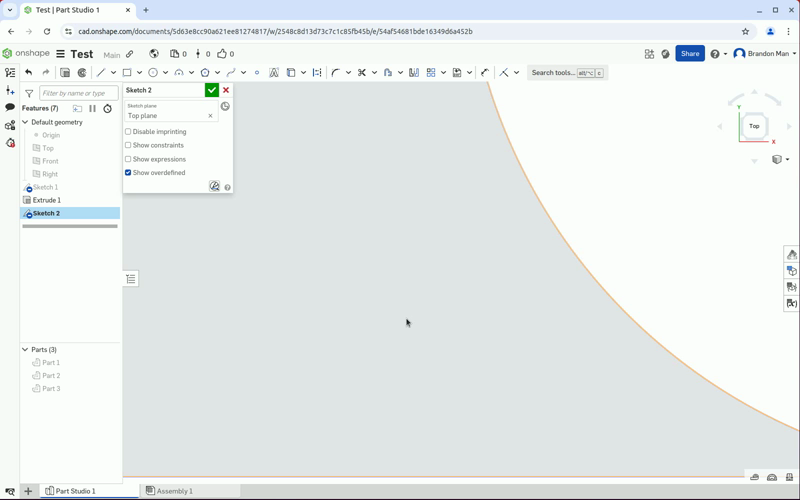
scroll(-6)
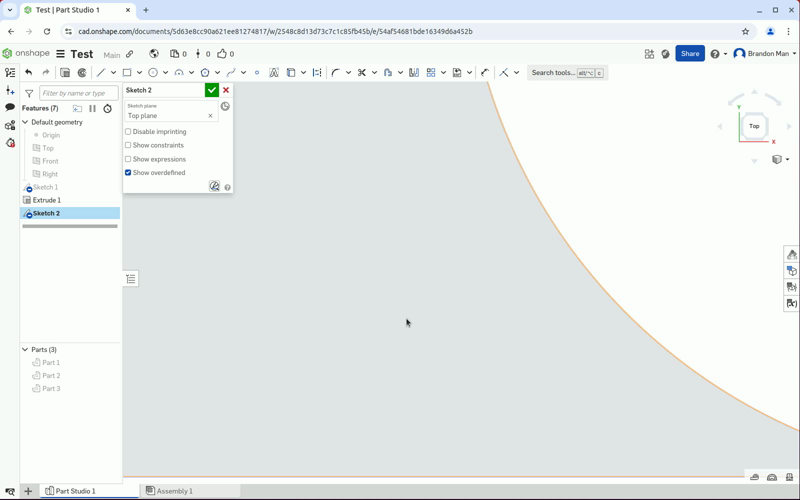
scroll(-6)
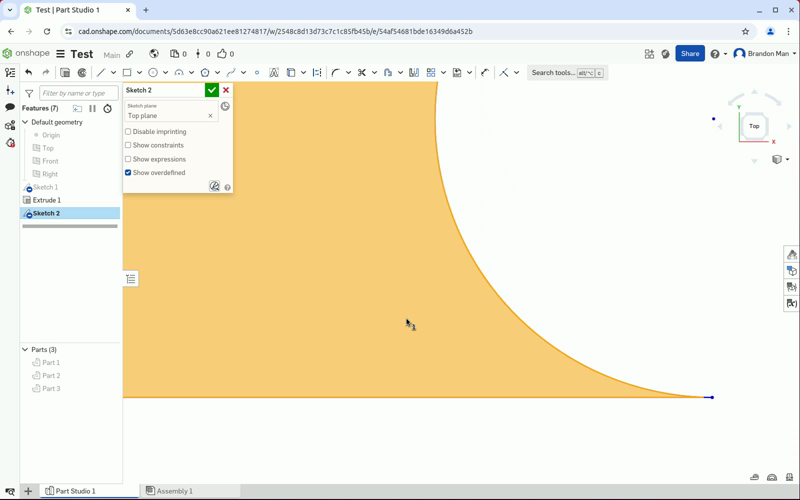
scroll(-6)
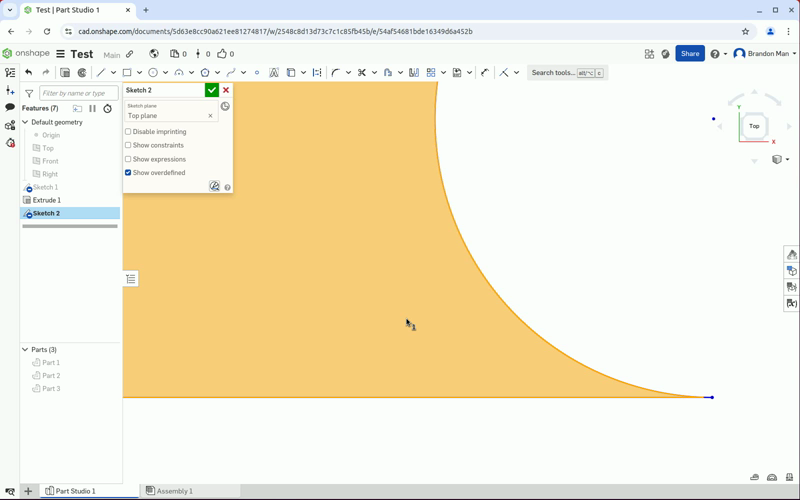
scroll(-6)
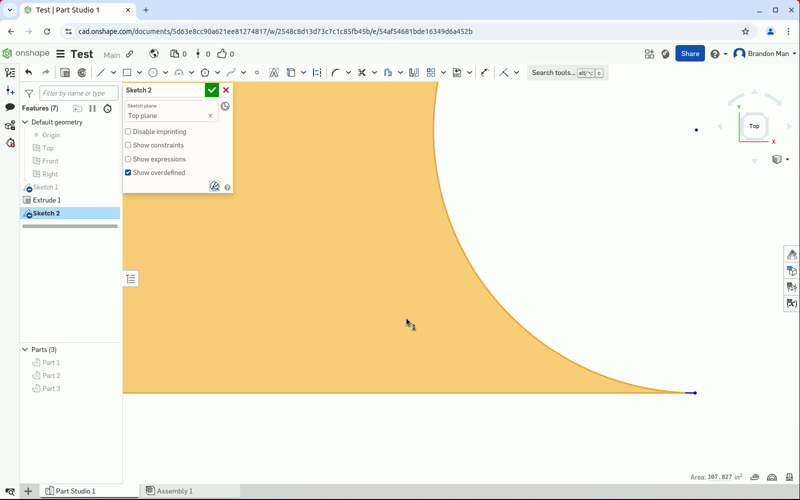
scroll(-6)
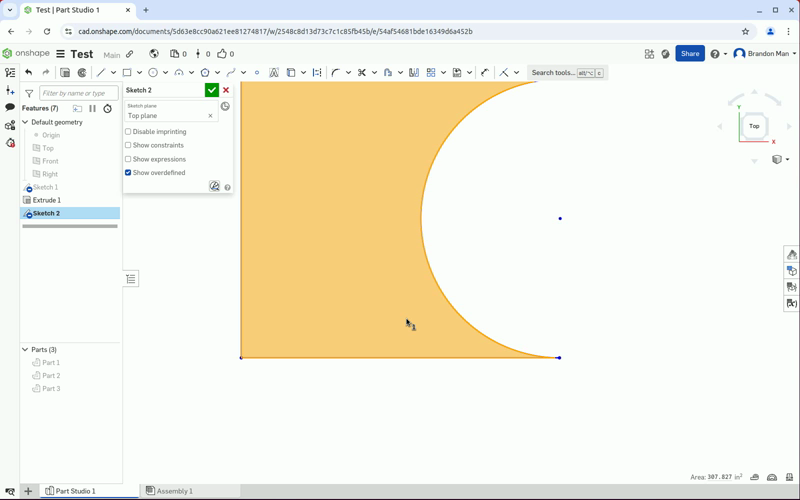
scroll(-6)
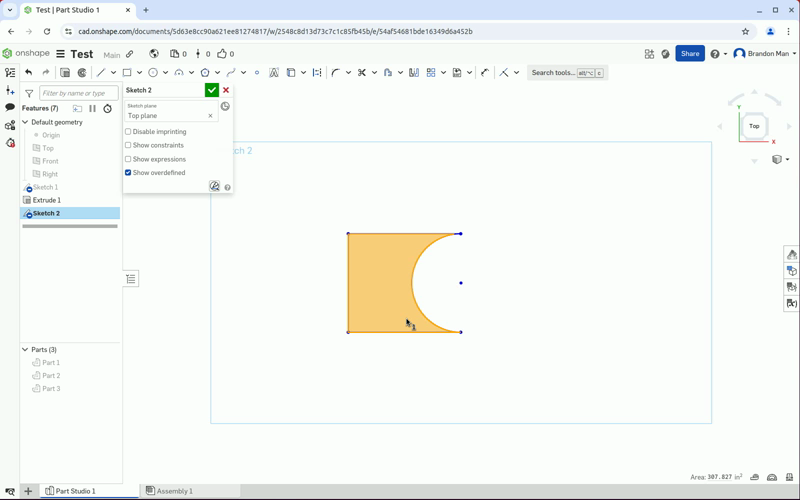
mouse_move(73, 352)
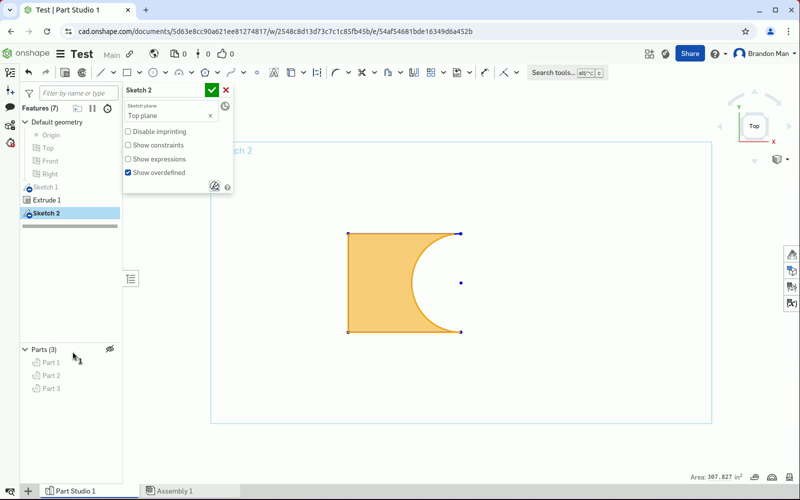
key(shift+y)
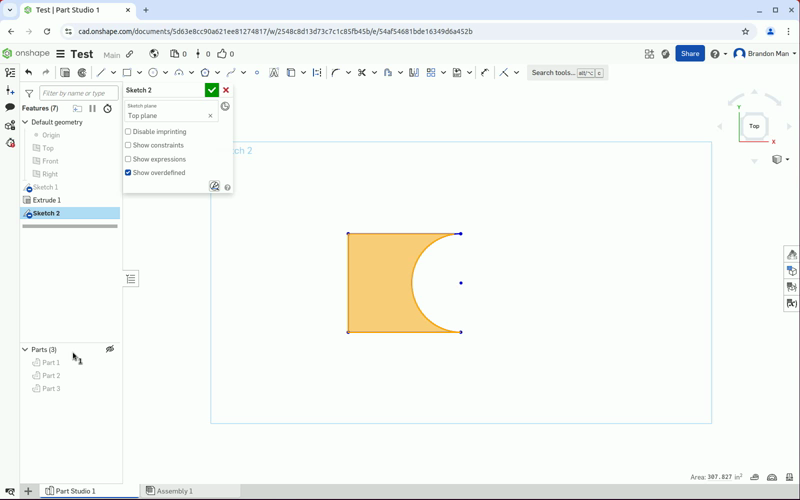
key(shift+e)
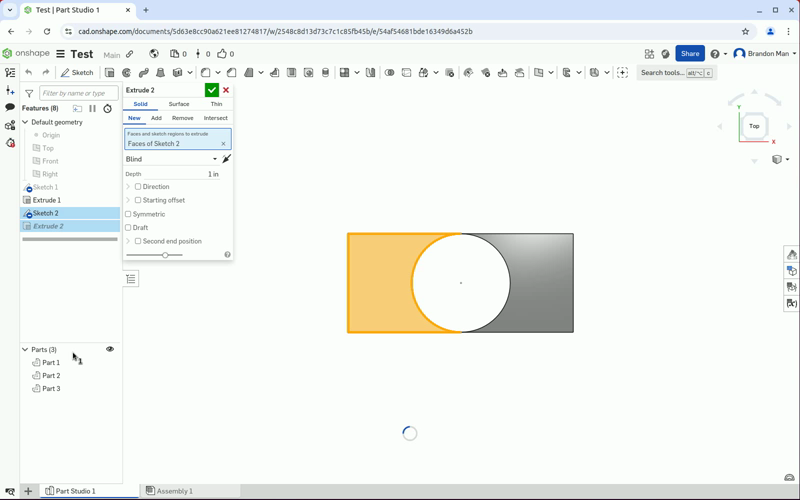
mouse_move(143, 106)
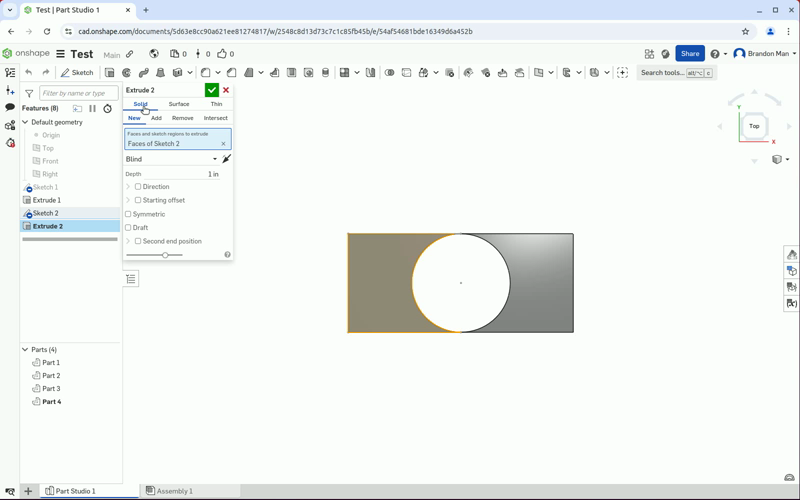
click(143, 106)
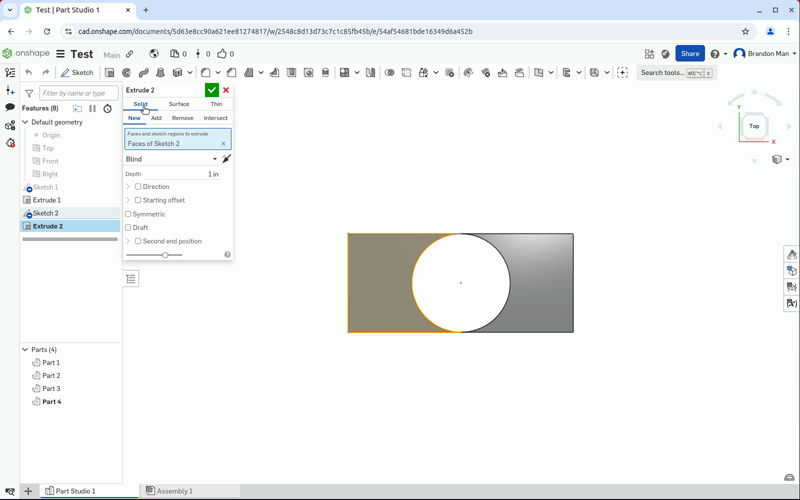
mouse_move(137, 120)
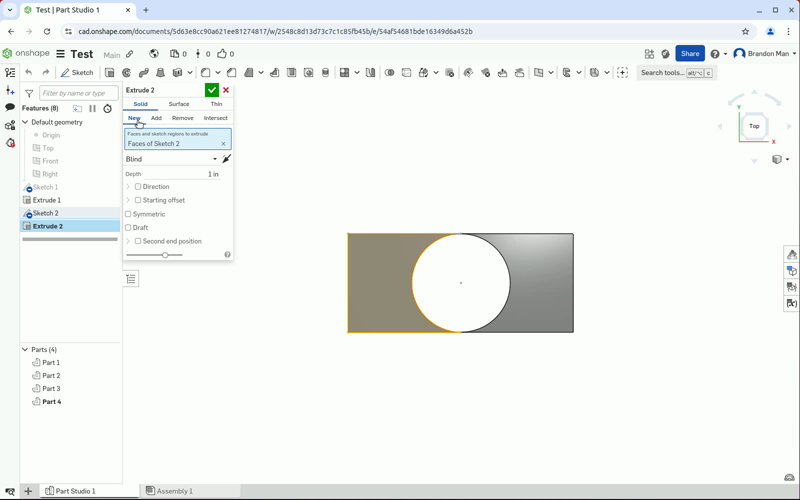
click(137, 120)
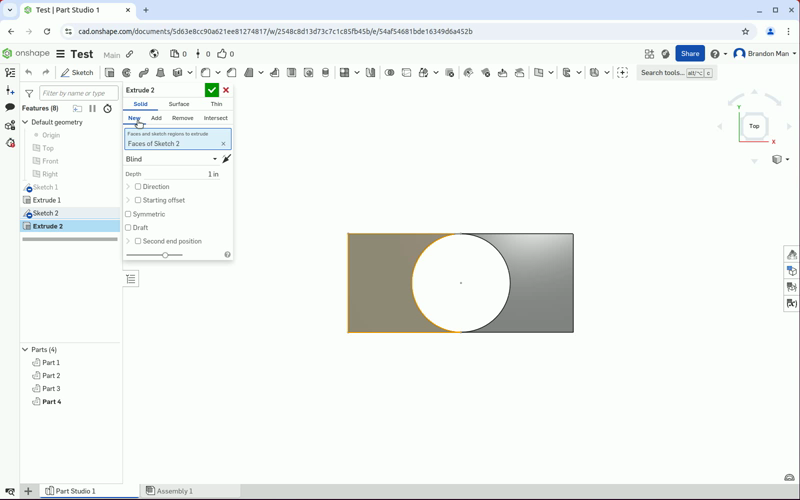
key(tab, 4)
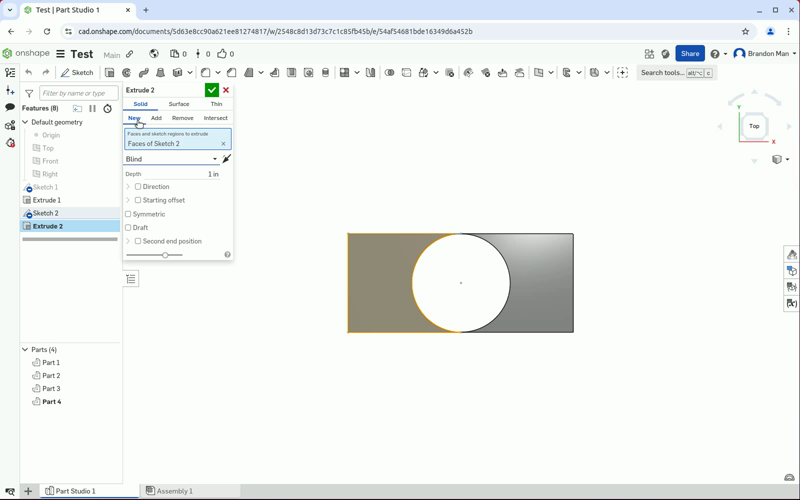
text(14.443)
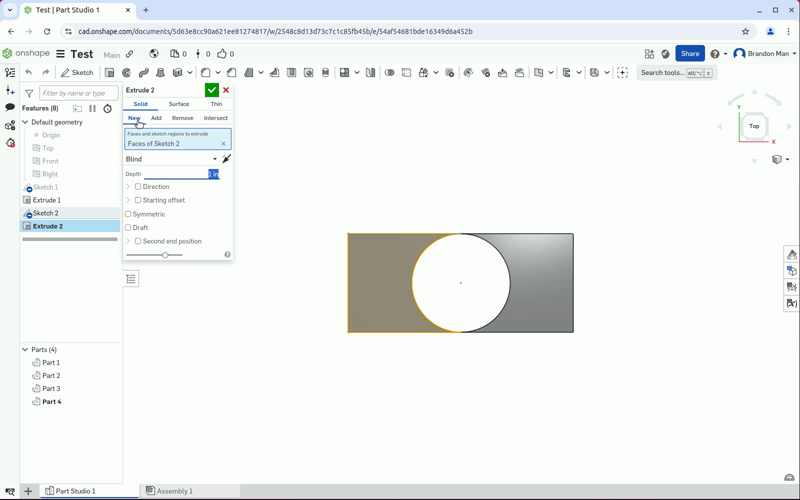
key(enter)
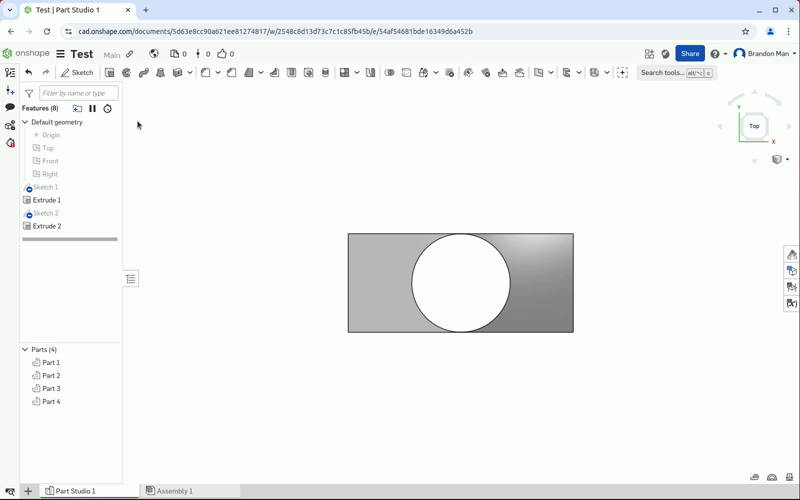
key(shift+h)
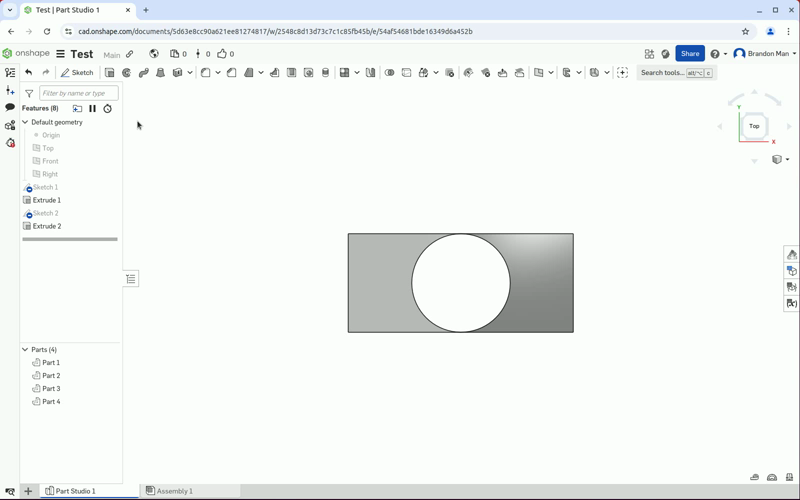
key(shift+h)
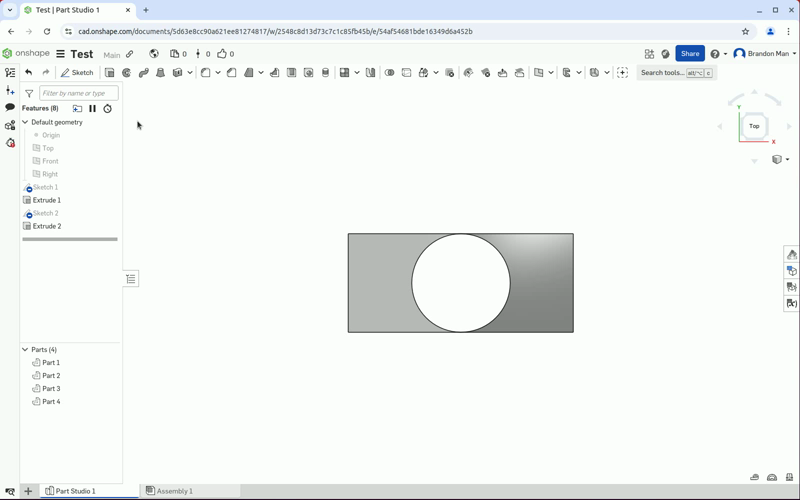
key(shift+7)
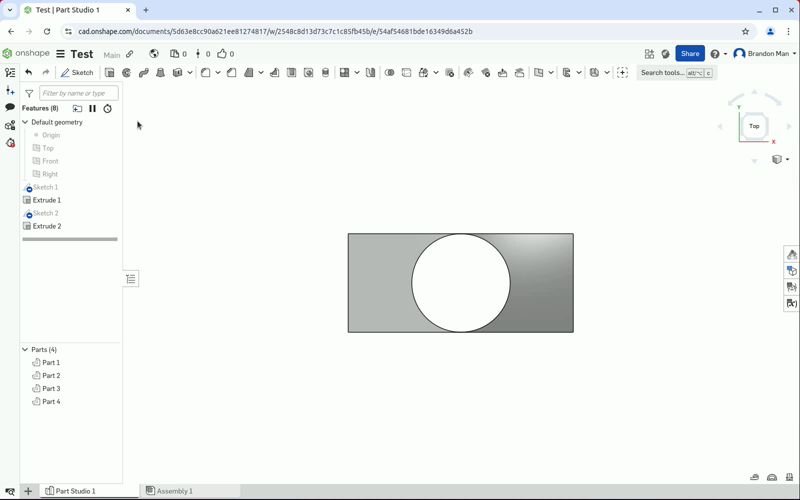
key(up, 3)
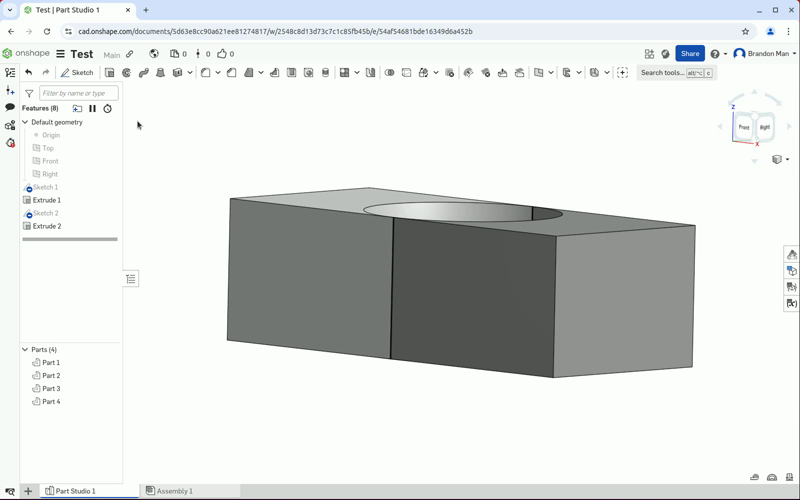
key(left, 3)
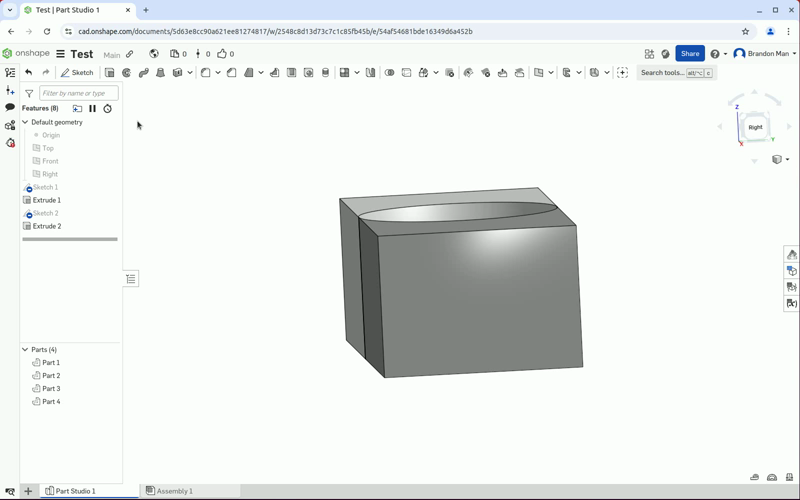
key(right, 3)
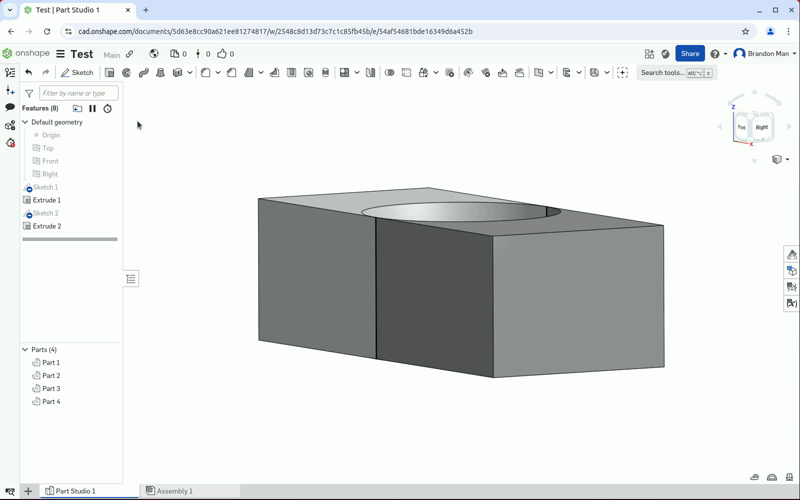
key(down, 3)
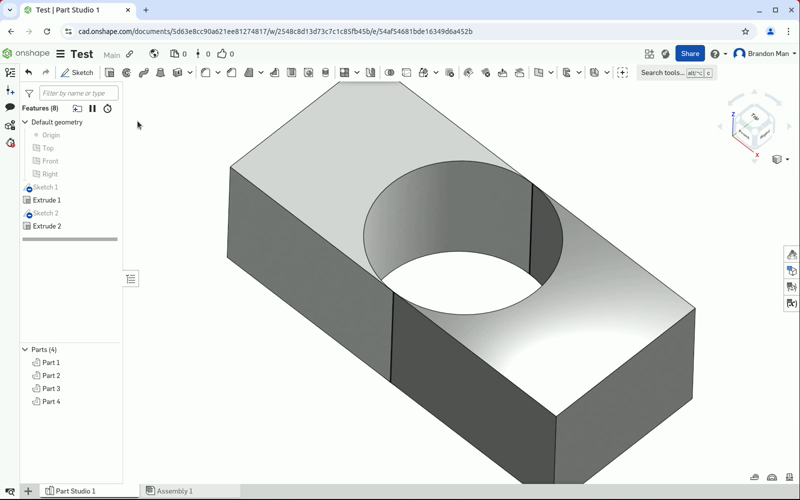
mouse_move(73, 189)
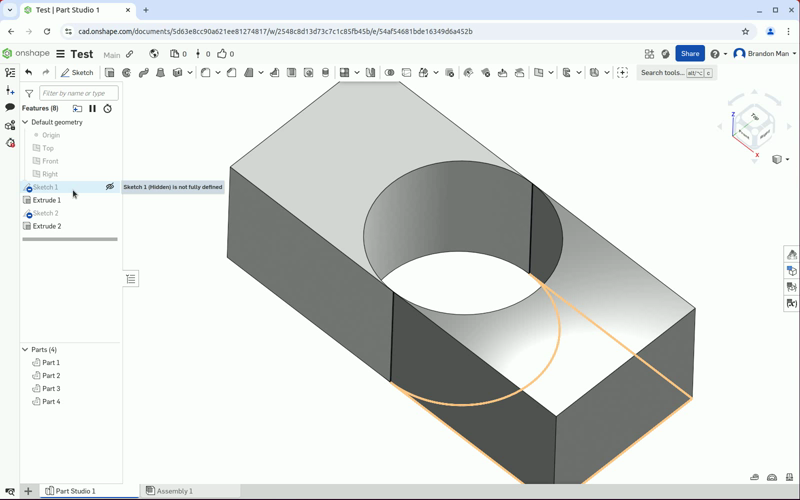
click(73, 189)